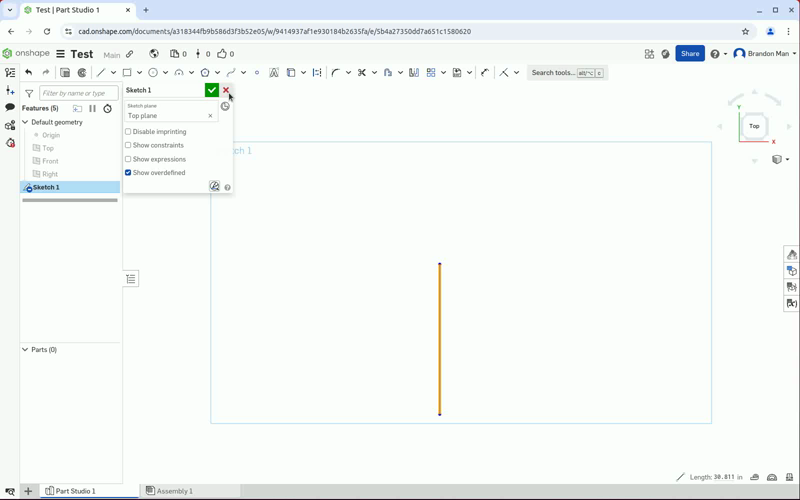
key(shift+h)
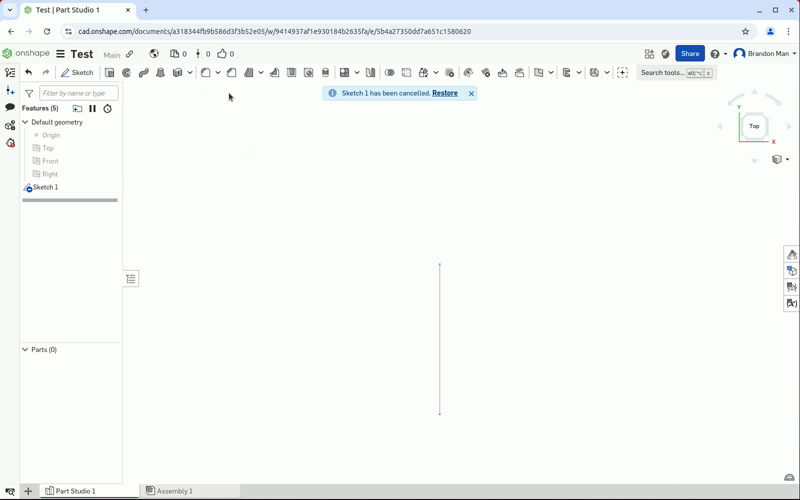
key(shift+s)
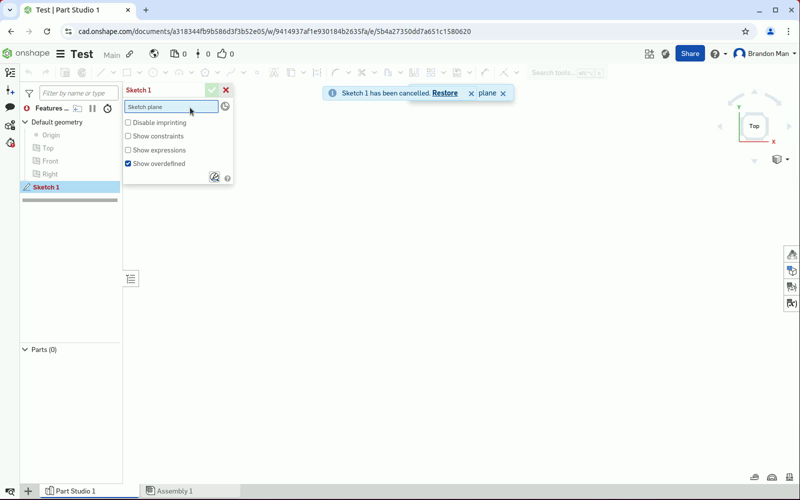
mouse_move(73, 150)
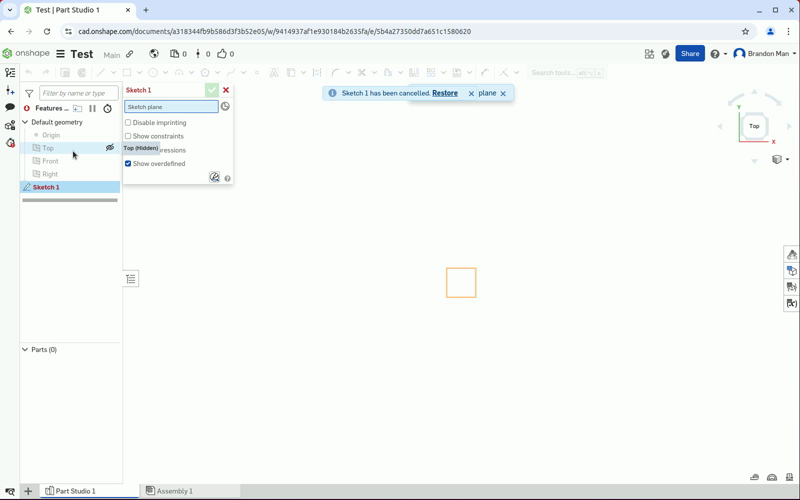
click(73, 150)
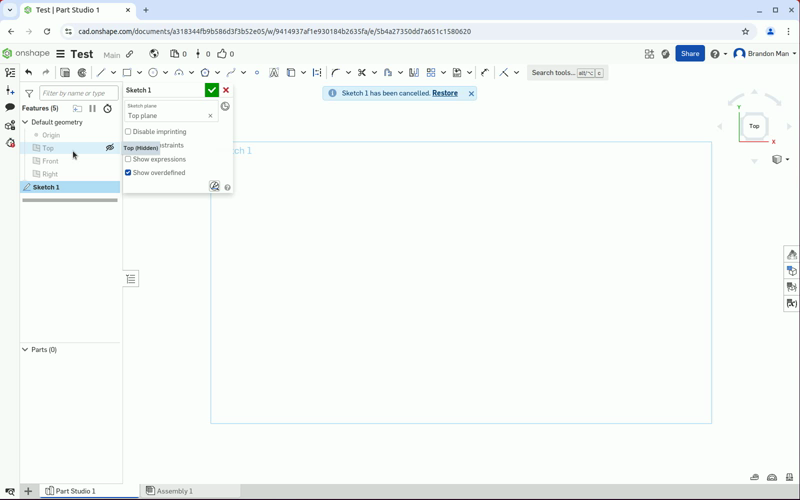
mouse_move(73, 352)
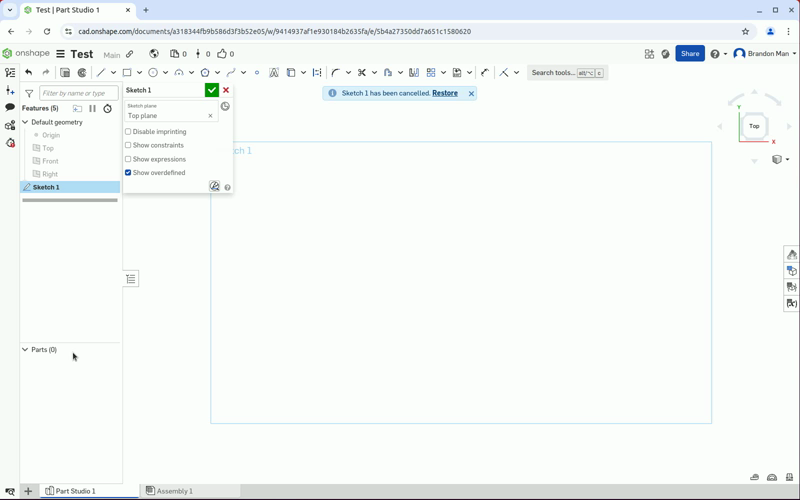
key(y)
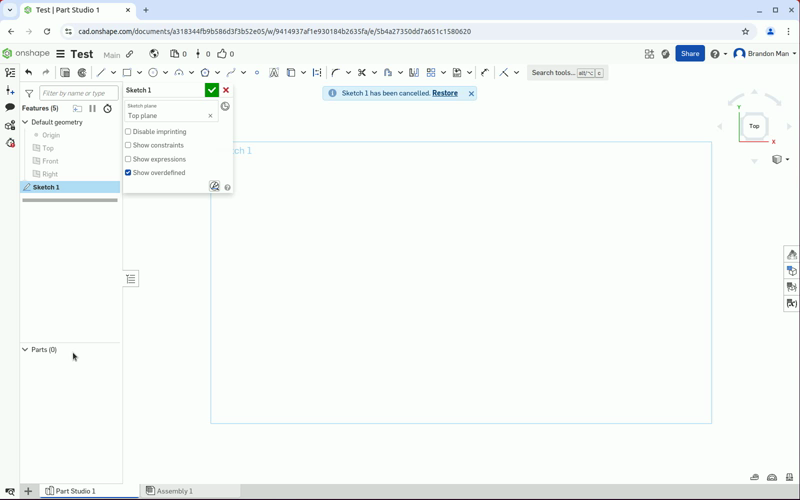
key(l)
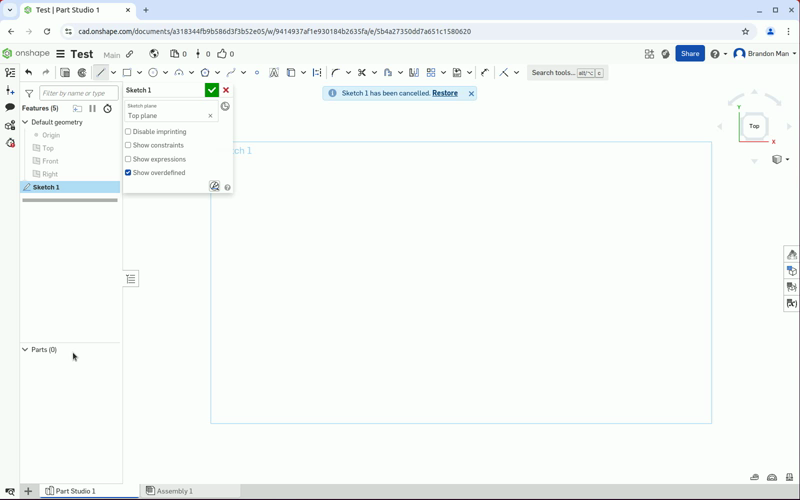
key_down(shift)
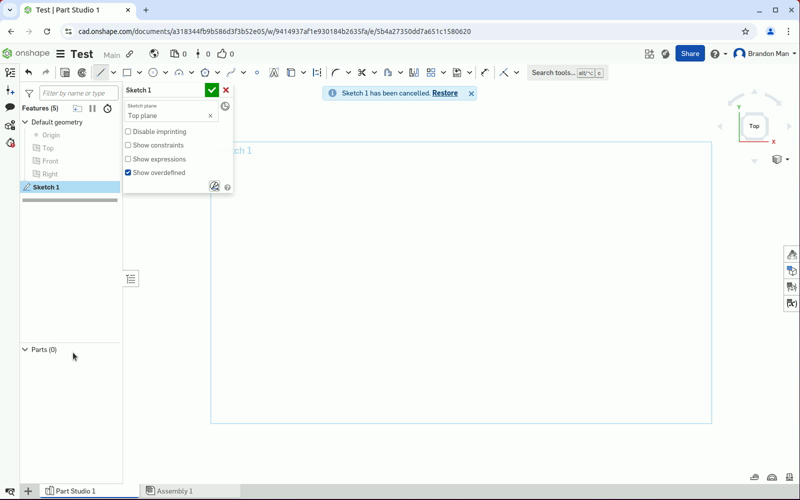
mouse_move(391, 326)
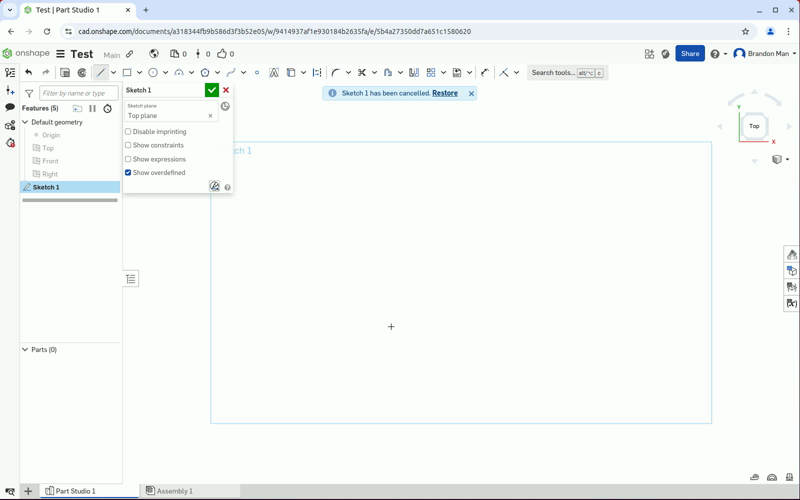
click(391, 326)
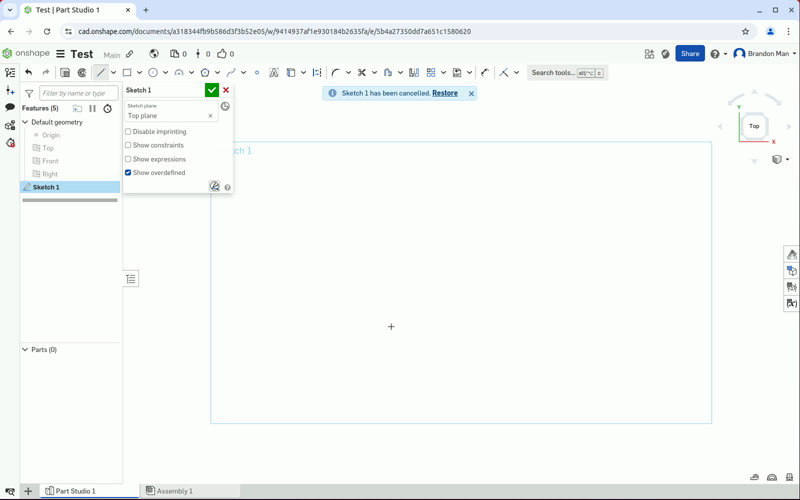
key_up(shift)
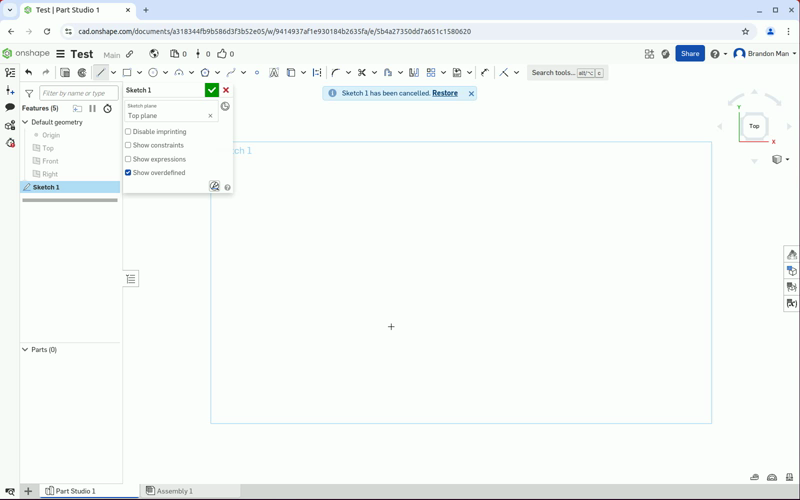
key_down(shift)
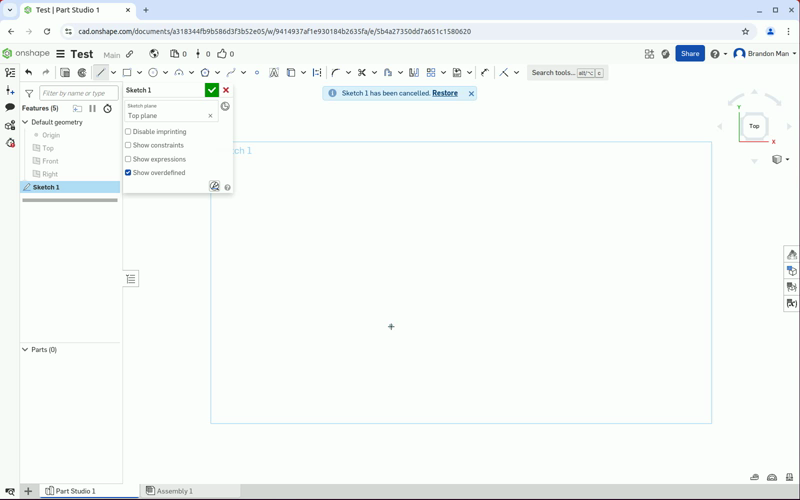
mouse_move(529, 324)
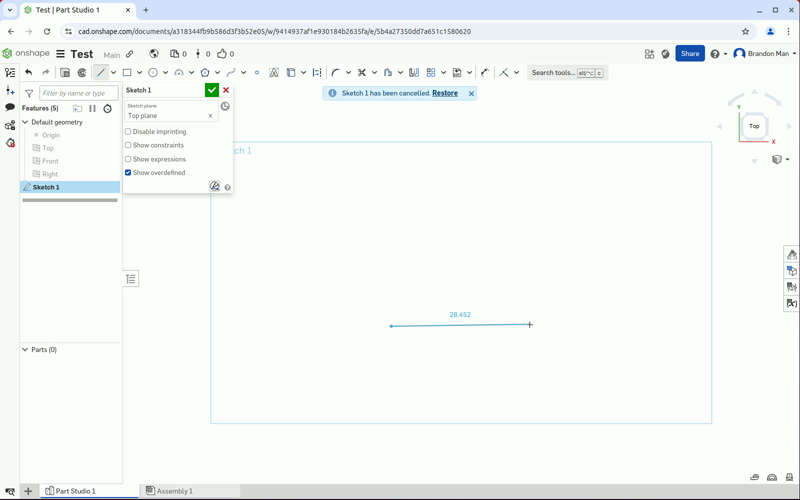
click(529, 324)
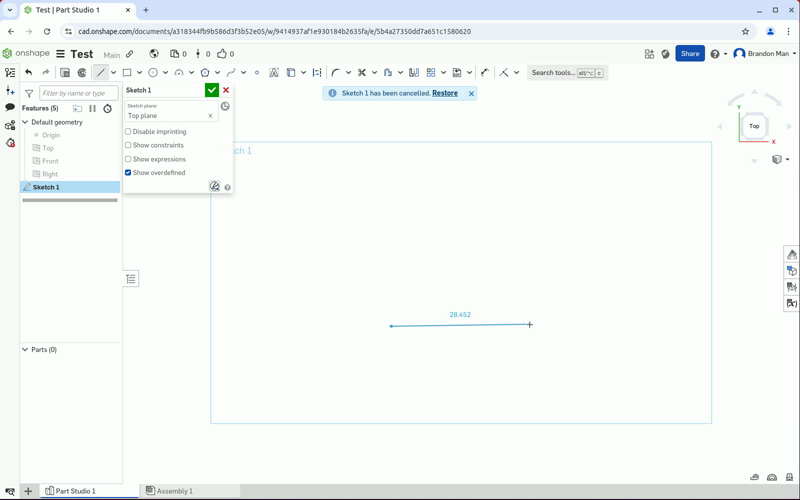
key_up(shift)
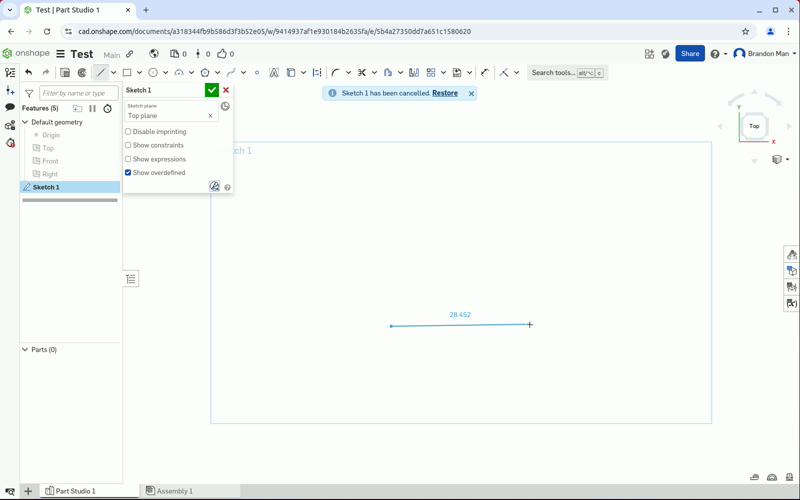
key(esc)
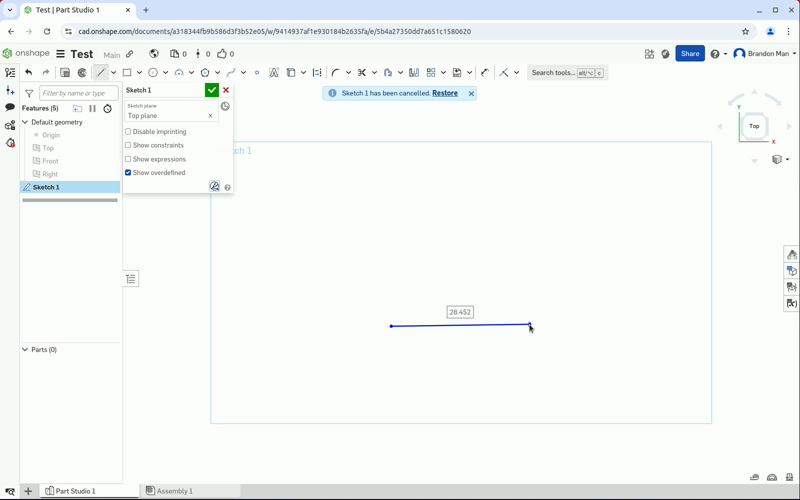
key(a)
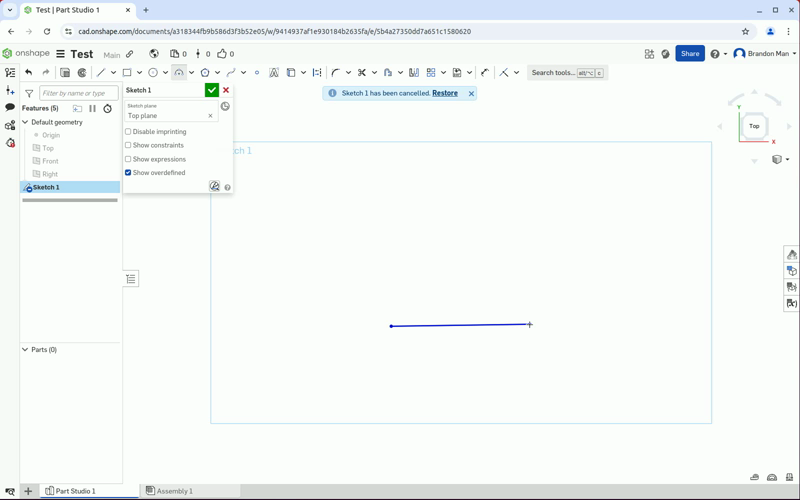
mouse_move(529, 324)
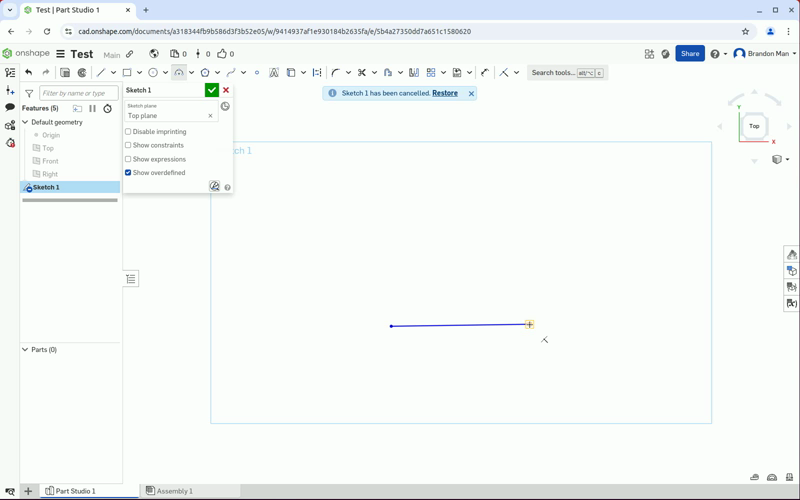
click(529, 324)
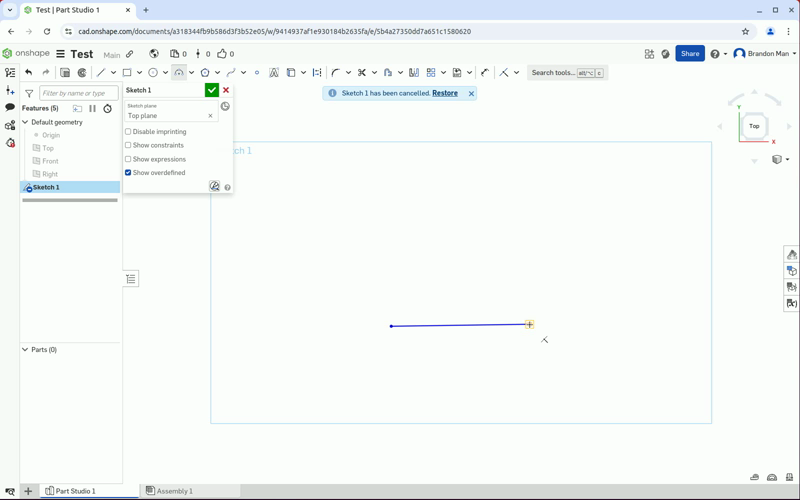
key_down(shift)
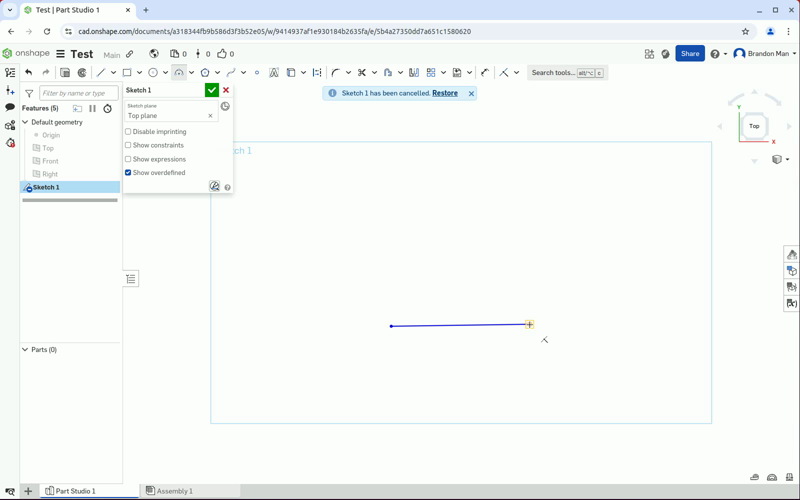
mouse_move(529, 241)
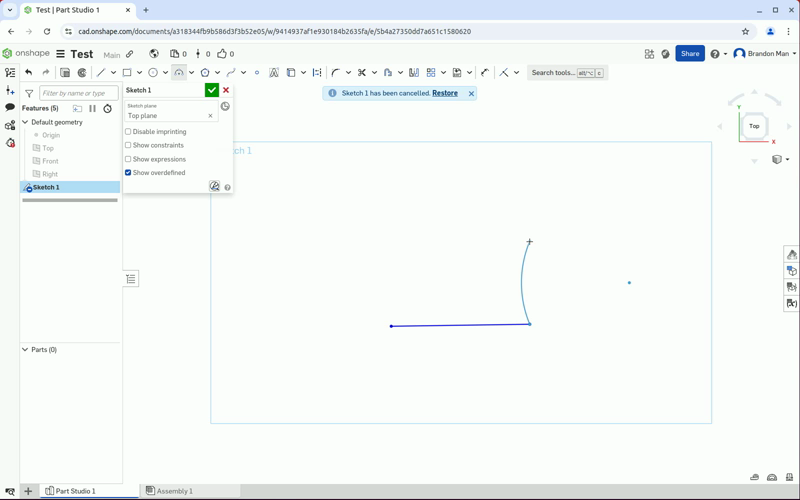
click(529, 241)
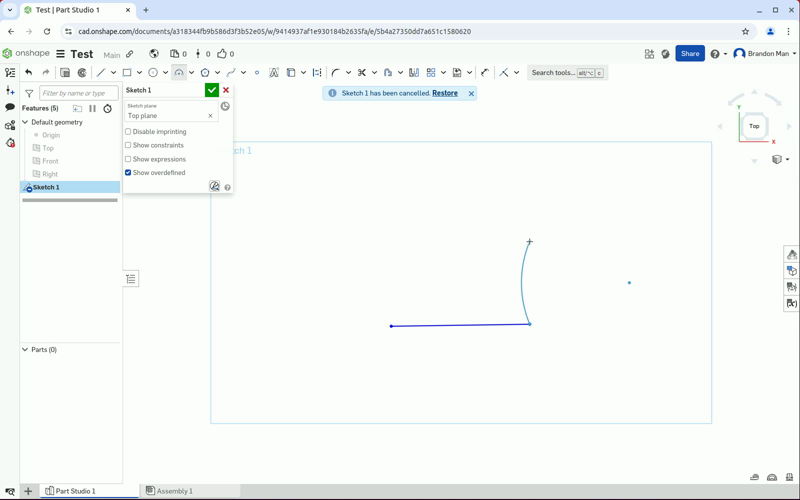
mouse_move(570, 282)
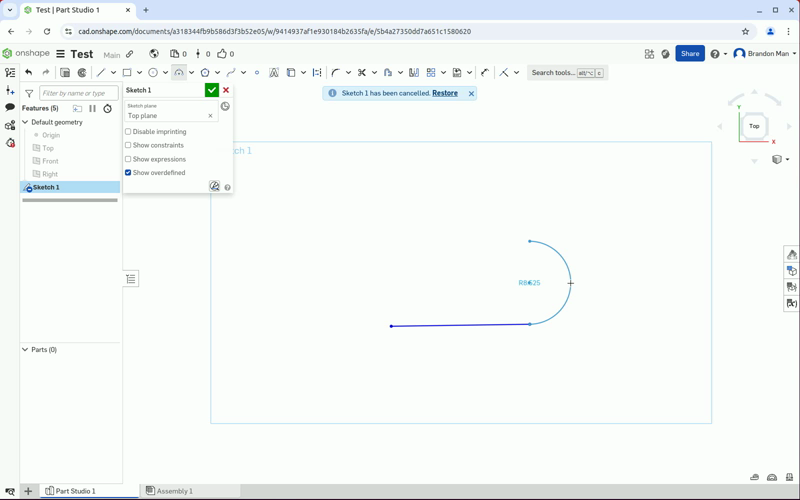
click(570, 282)
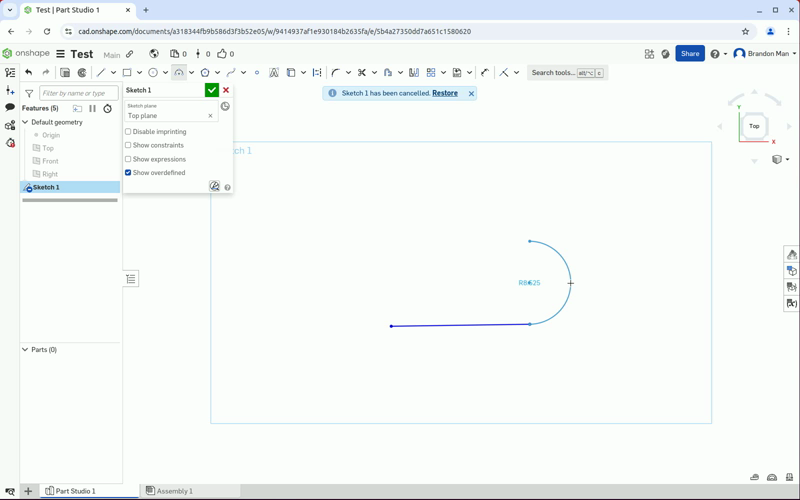
key_up(shift)
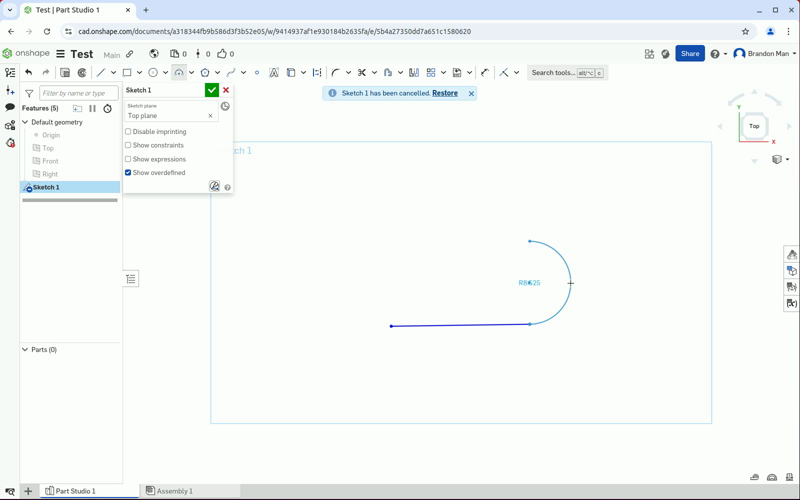
key(esc)
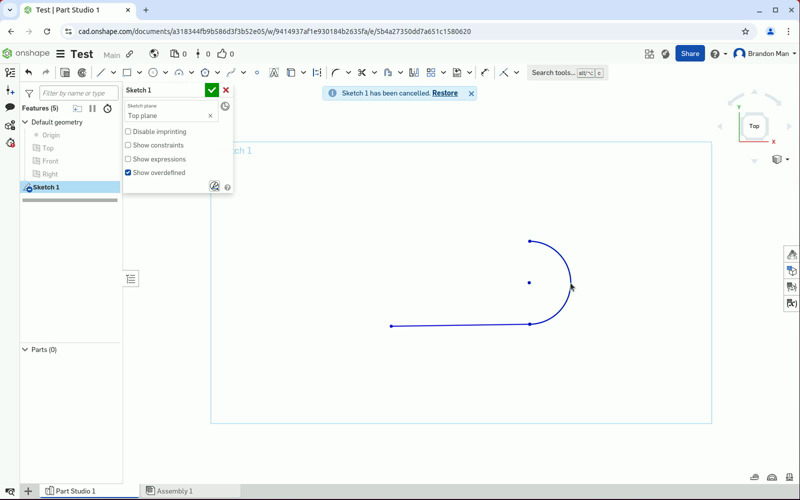
key(l)
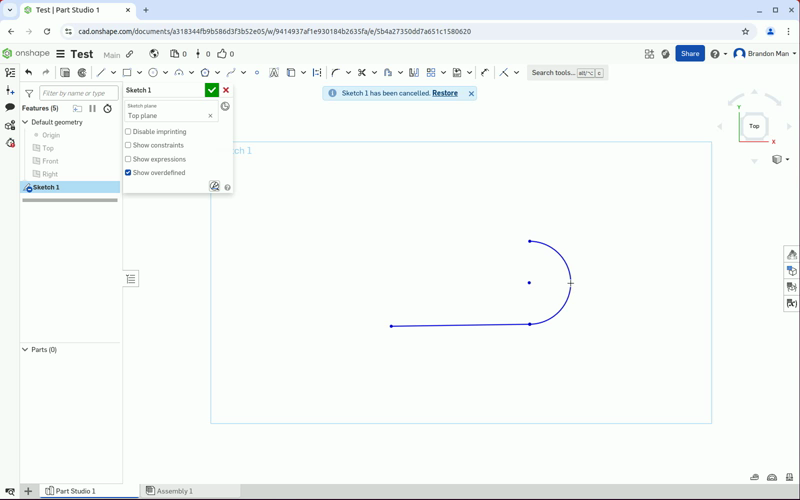
mouse_move(529, 241)
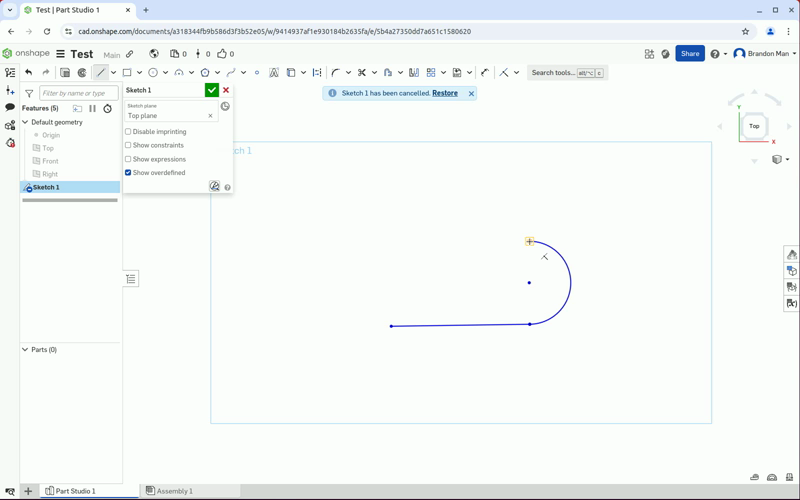
click(529, 241)
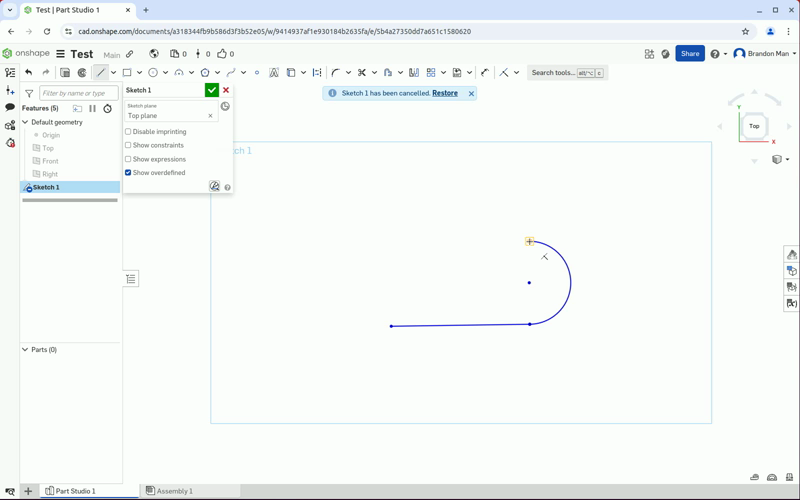
key_down(shift)
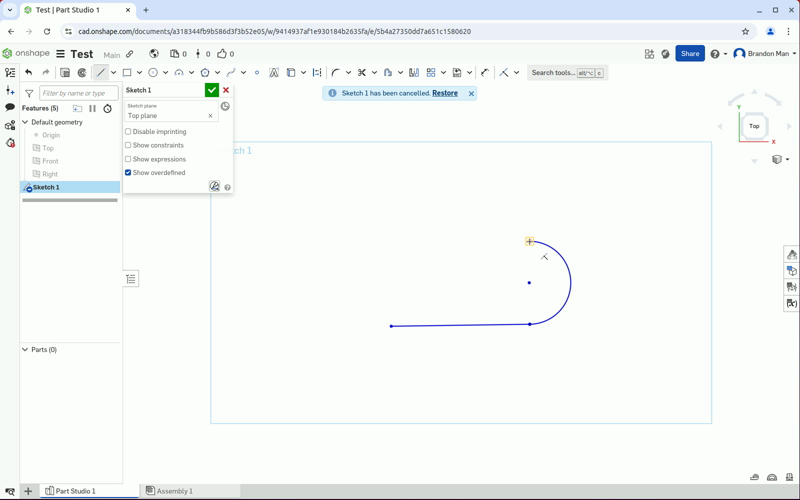
mouse_move(391, 241)
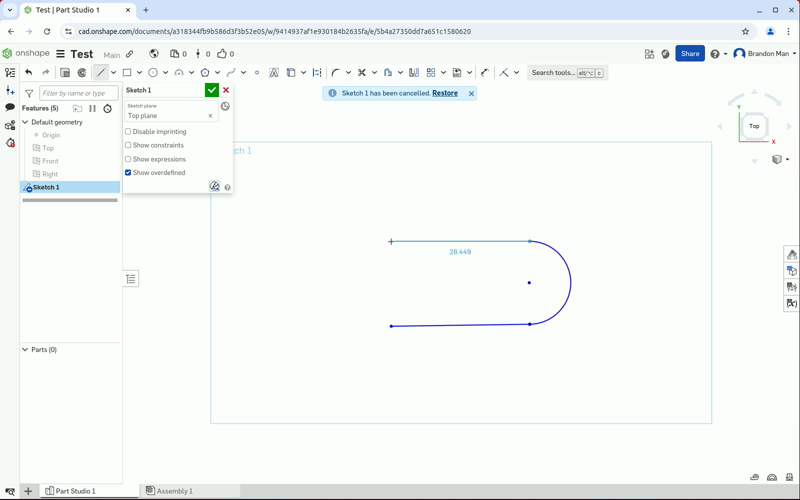
click(391, 241)
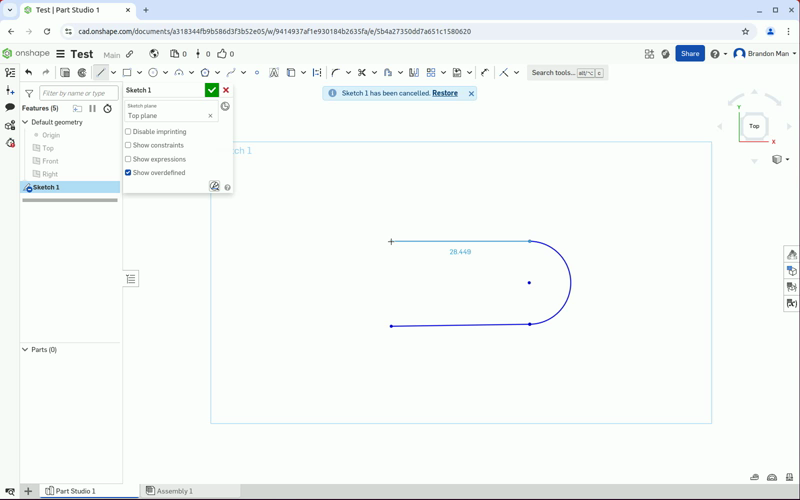
key_up(shift)
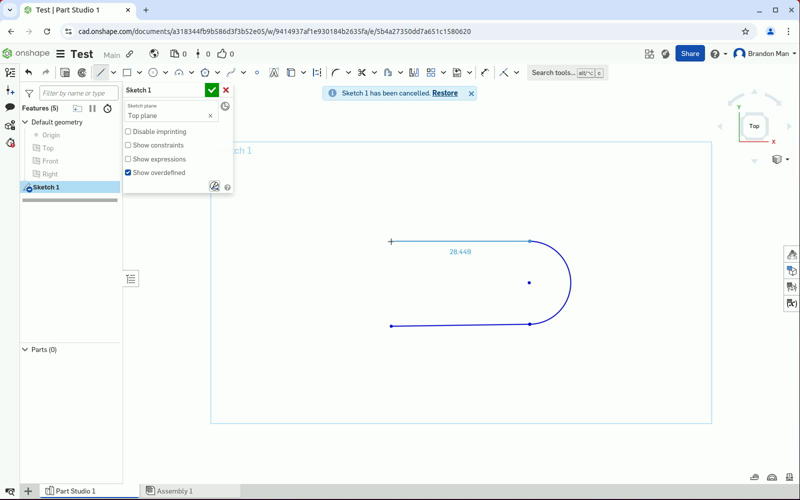
key(esc)
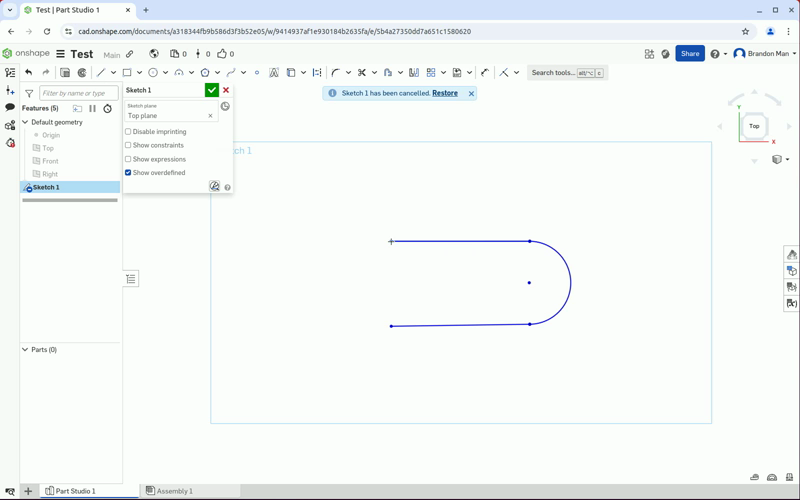
key(a)
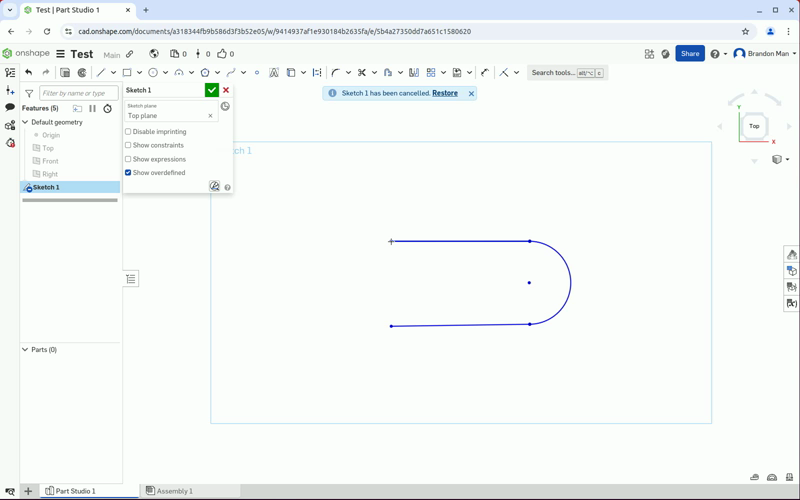
mouse_move(391, 241)
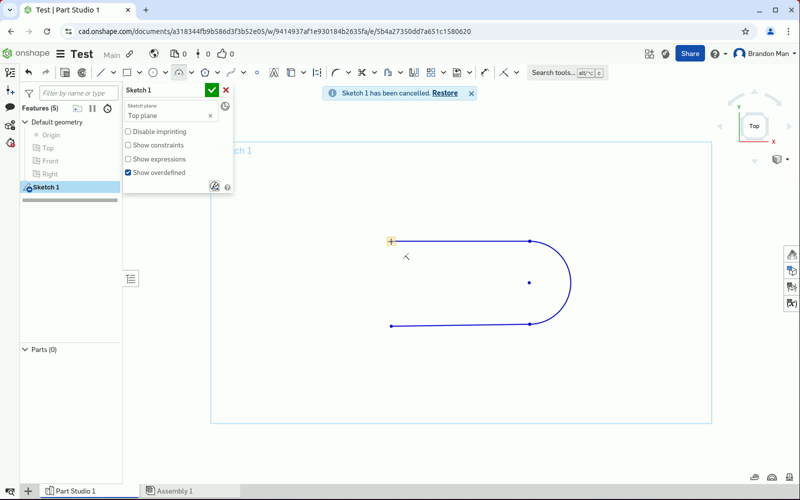
click(391, 241)
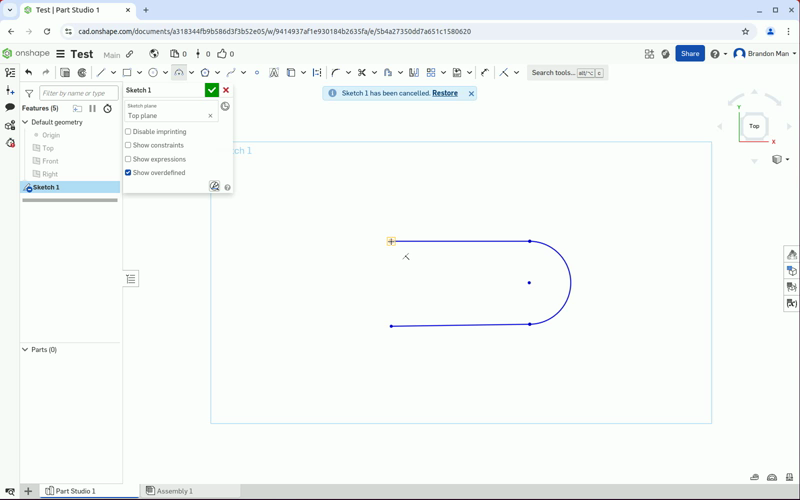
mouse_move(391, 326)
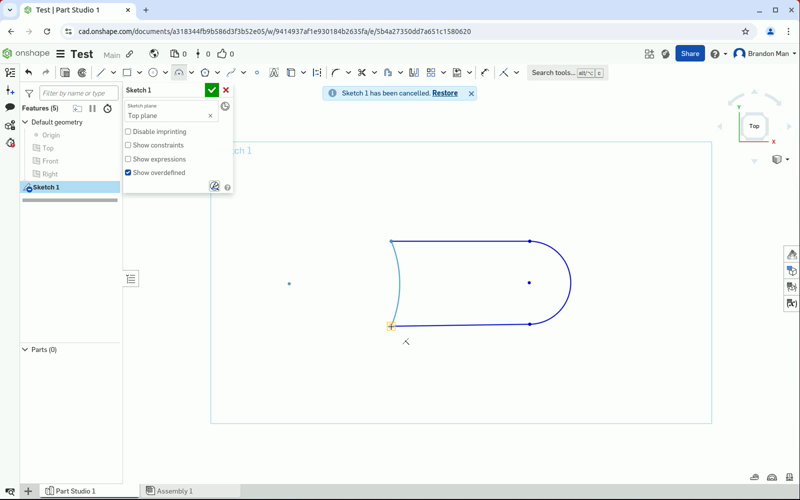
click(391, 326)
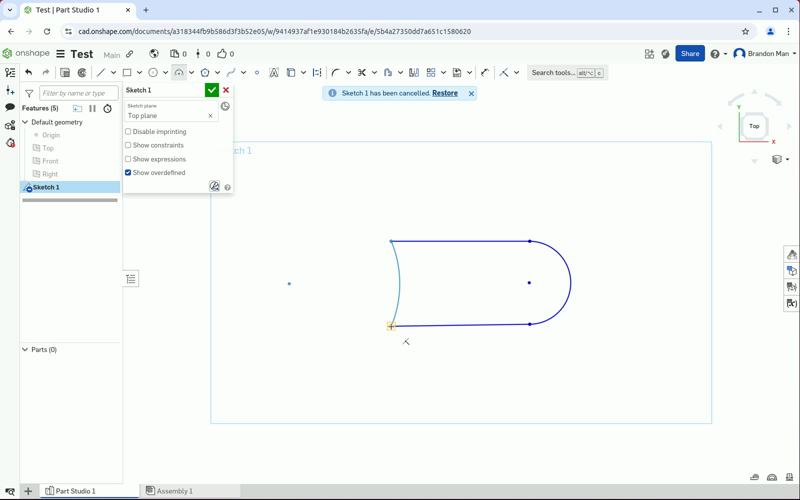
key_down(shift)
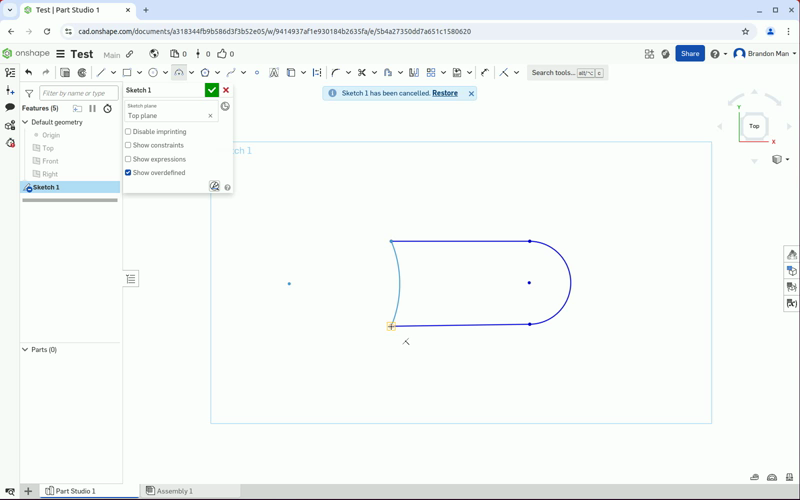
mouse_move(433, 283)
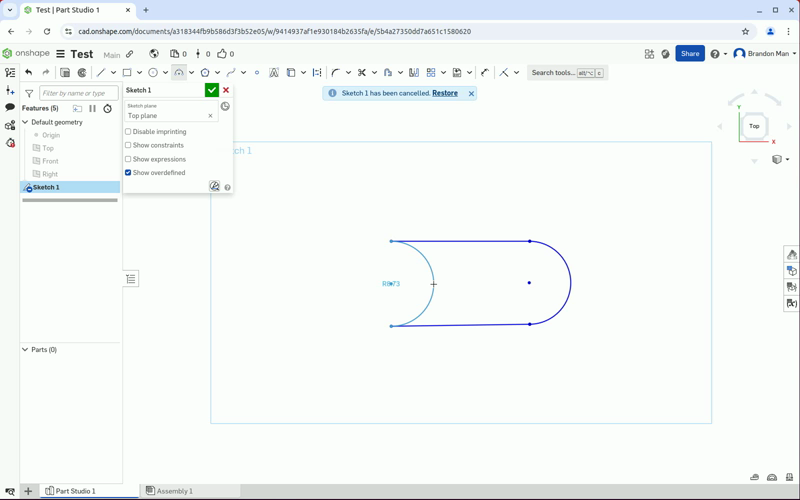
click(433, 283)
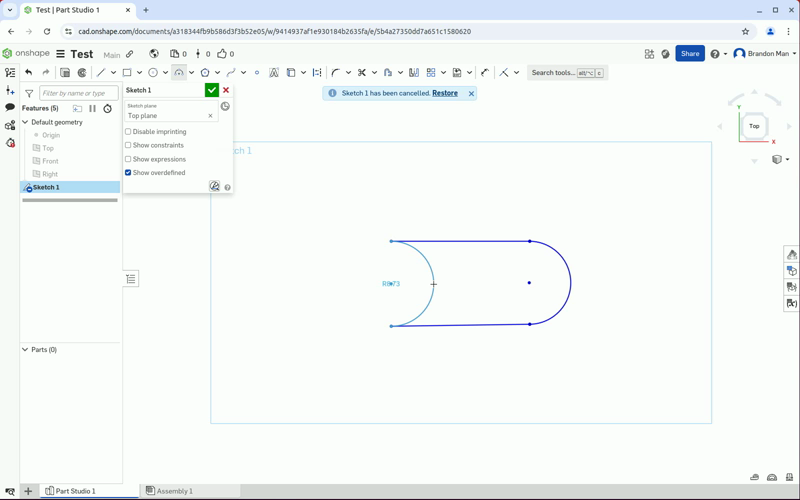
key_up(shift)
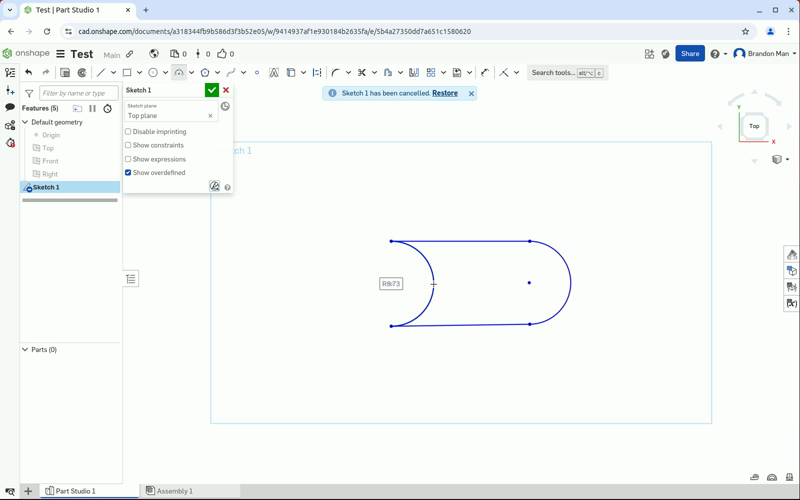
key(esc)
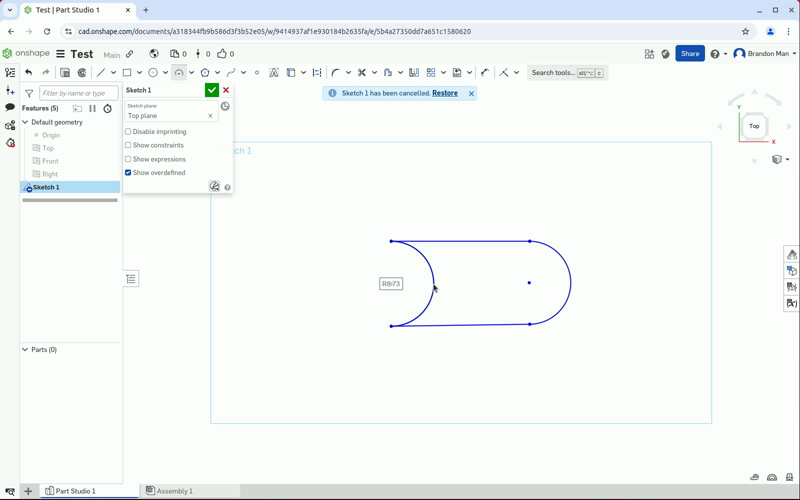
key(c)
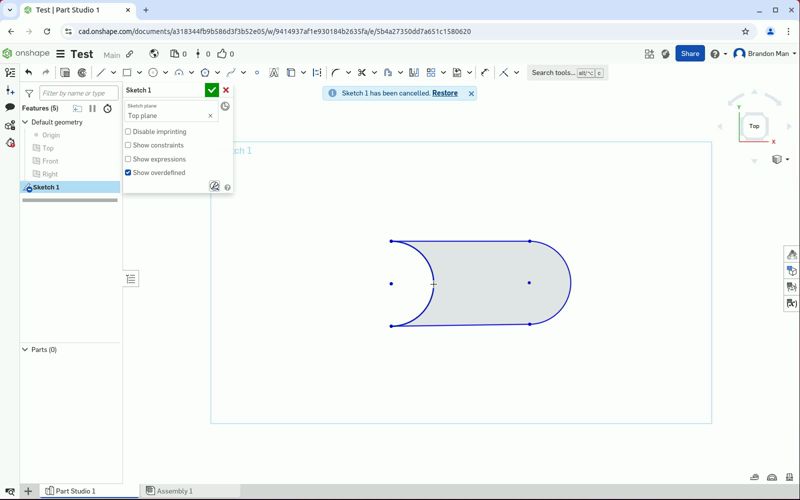
key_down(shift)
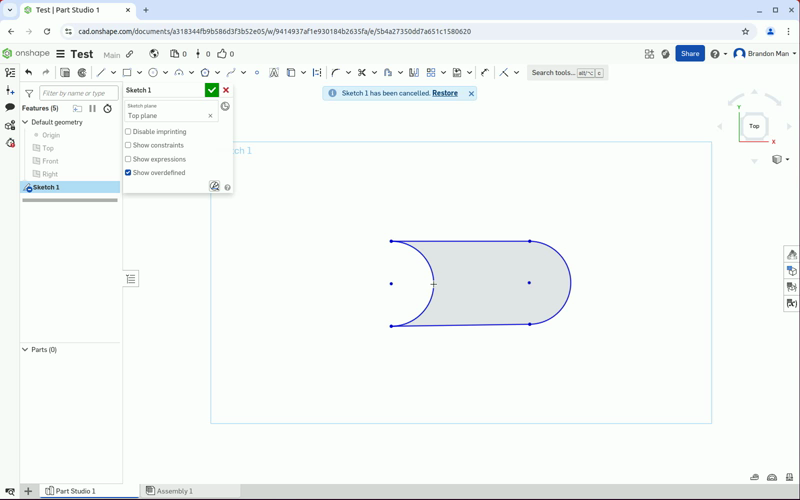
mouse_move(529, 282)
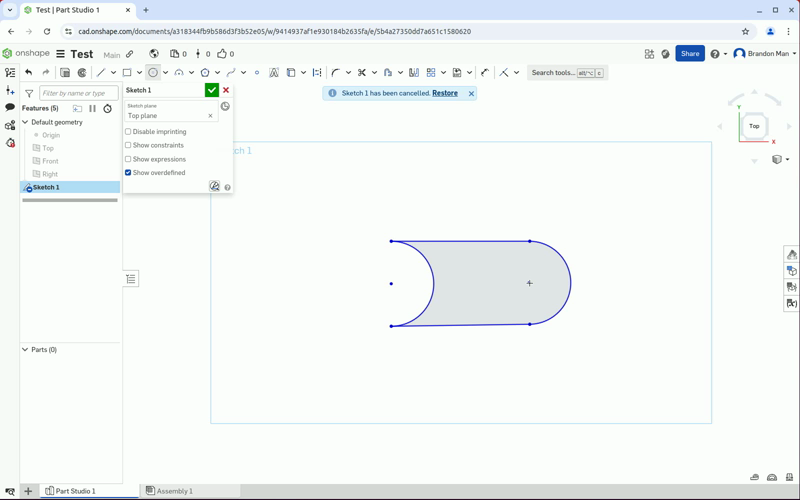
scroll(6)
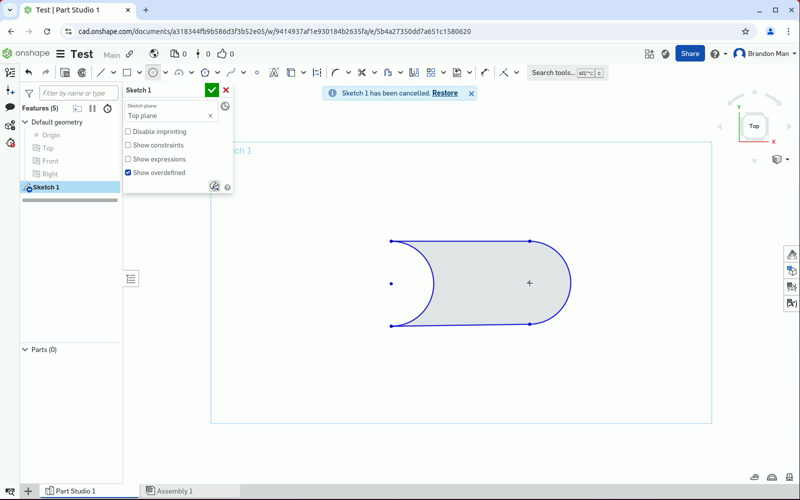
scroll(6)
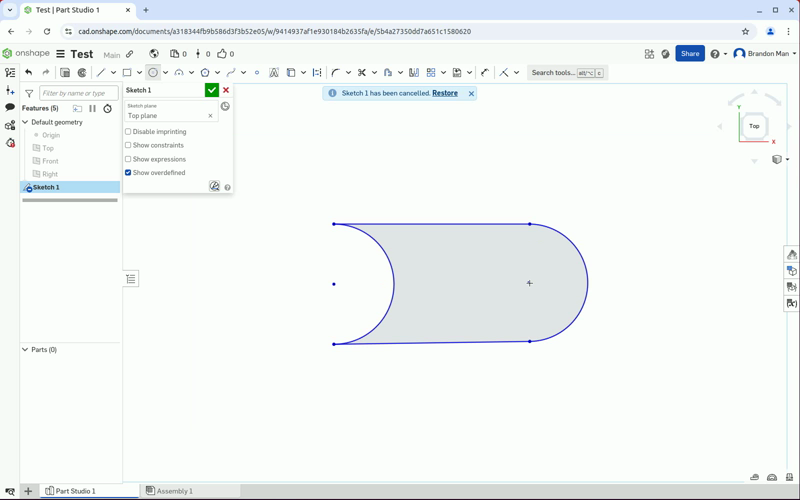
scroll(6)
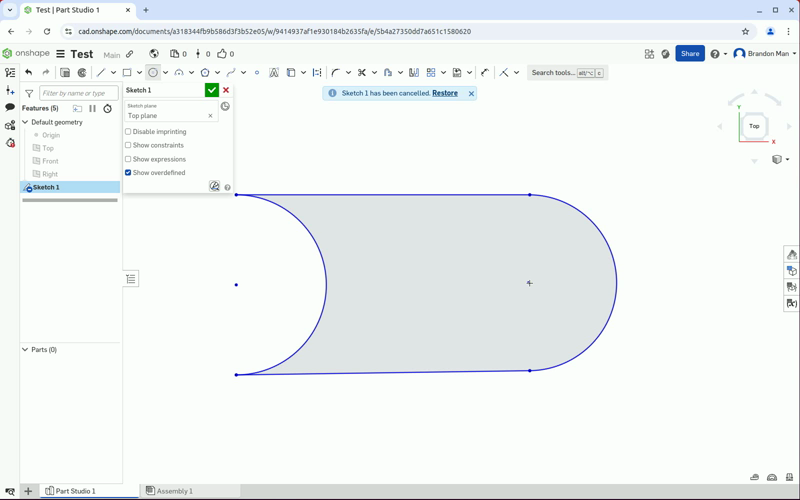
scroll(6)
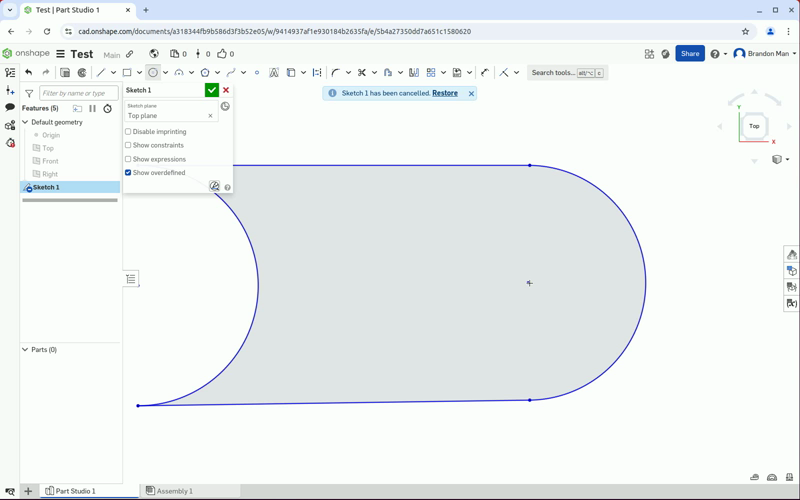
scroll(6)
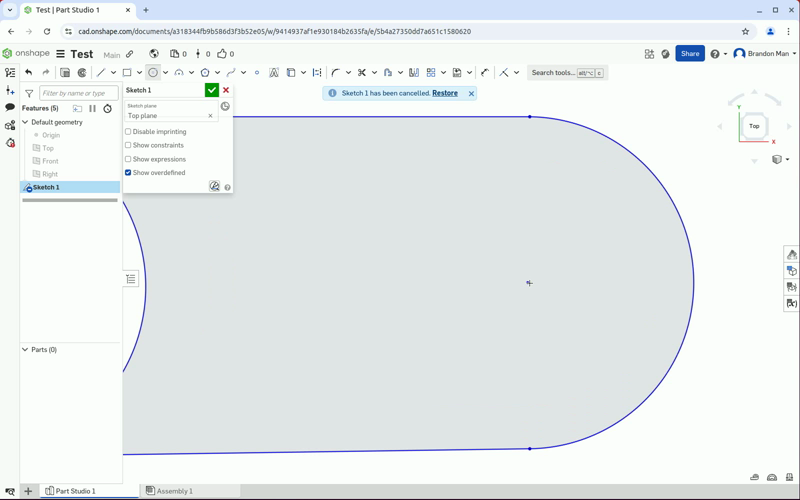
scroll(6)
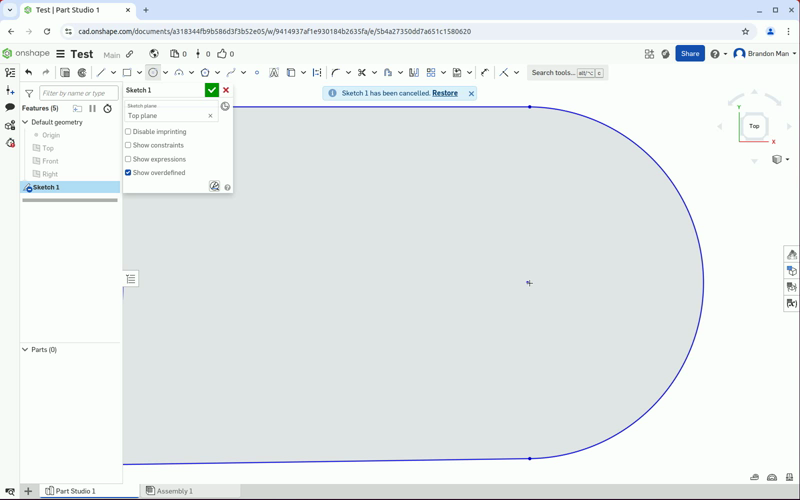
scroll(6)
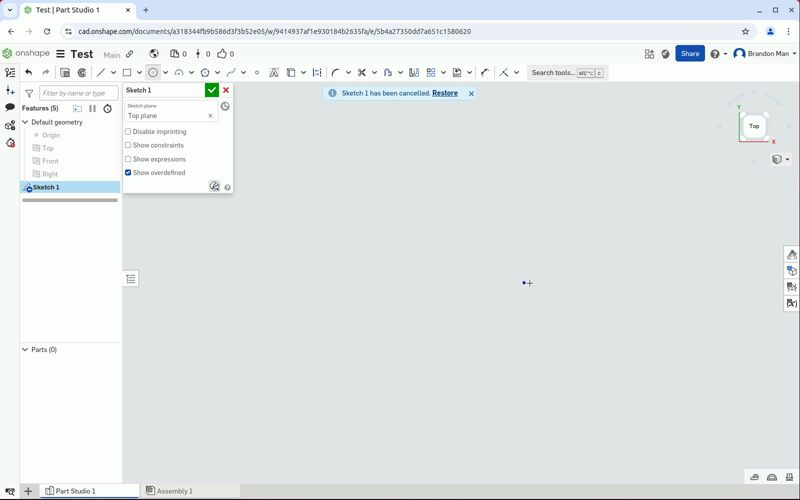
click(529, 282)
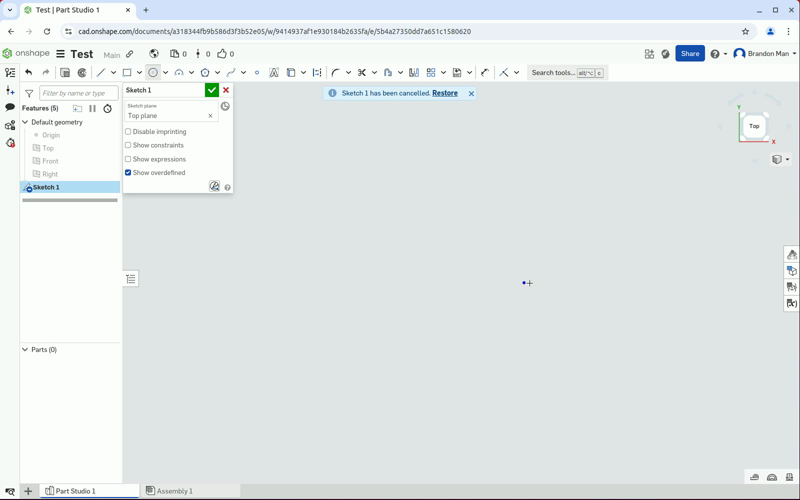
scroll(-6)
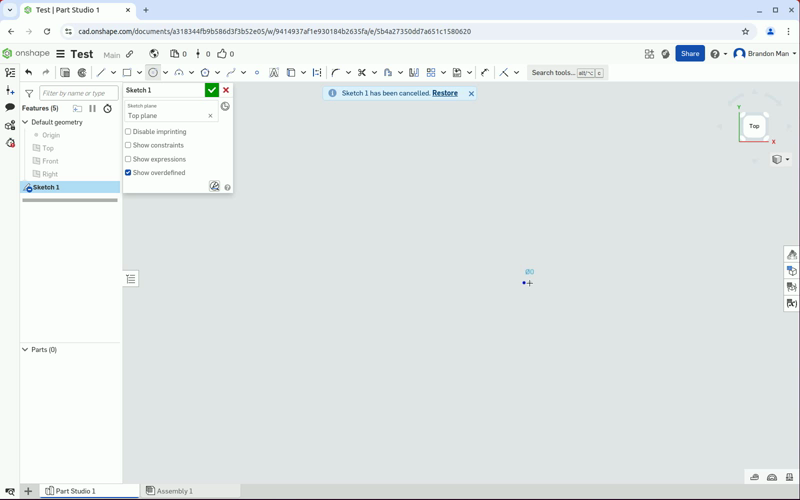
scroll(-6)
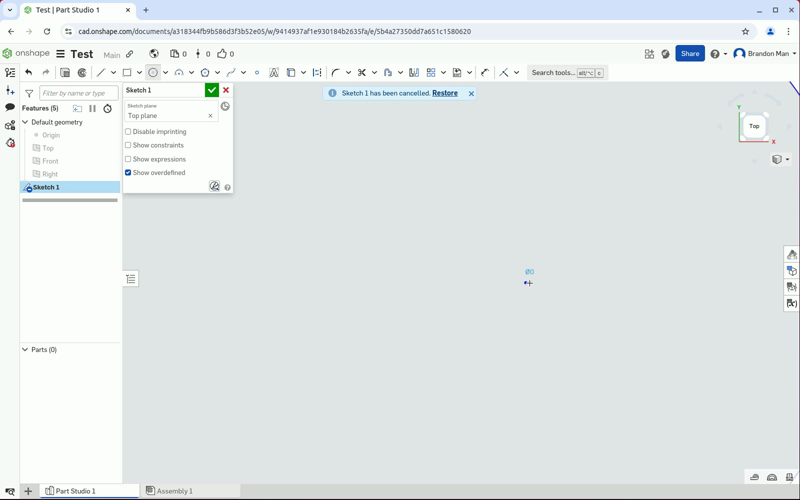
scroll(-6)
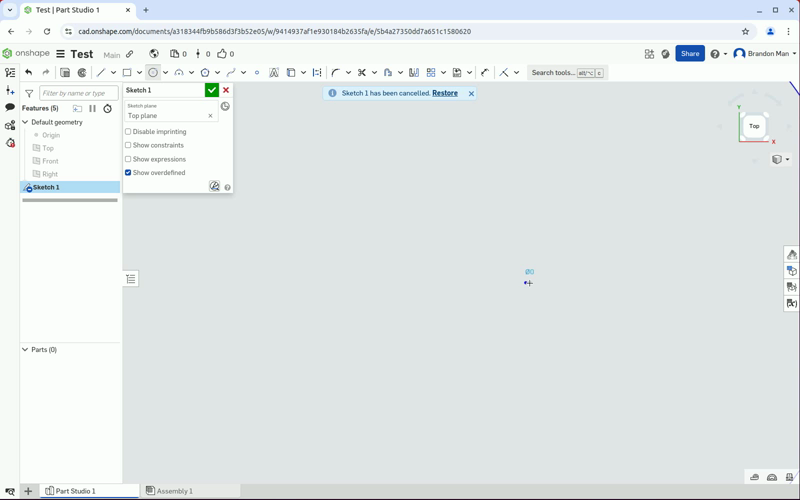
scroll(-6)
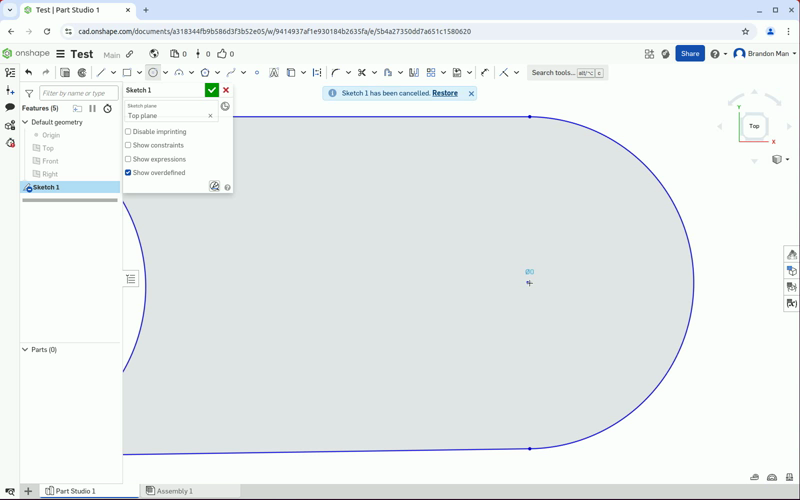
scroll(-6)
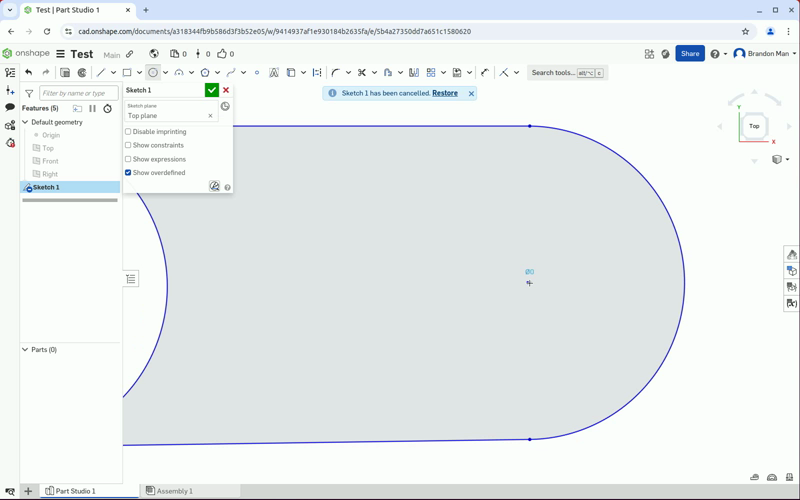
scroll(-6)
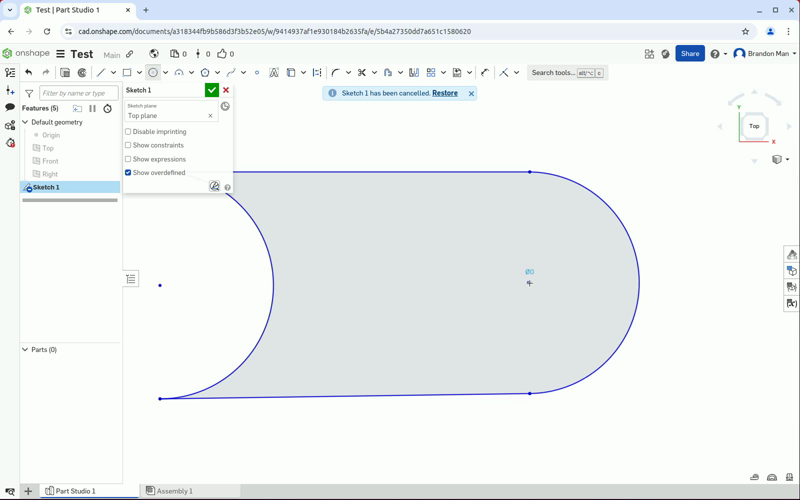
scroll(-6)
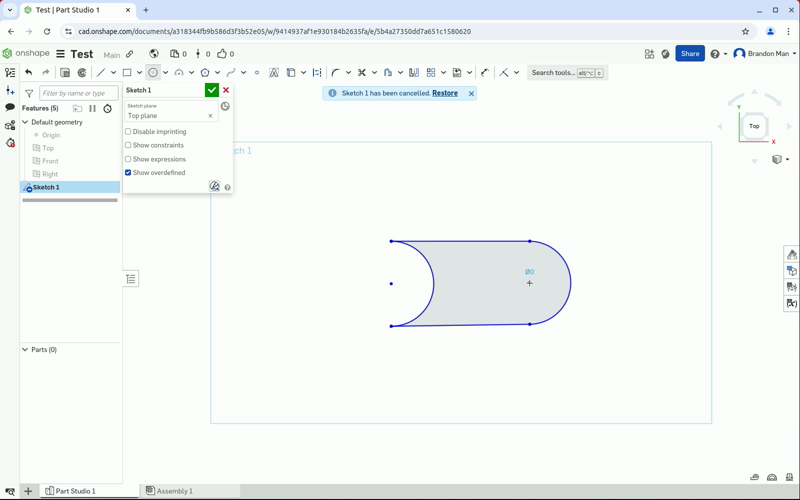
key_up(shift)
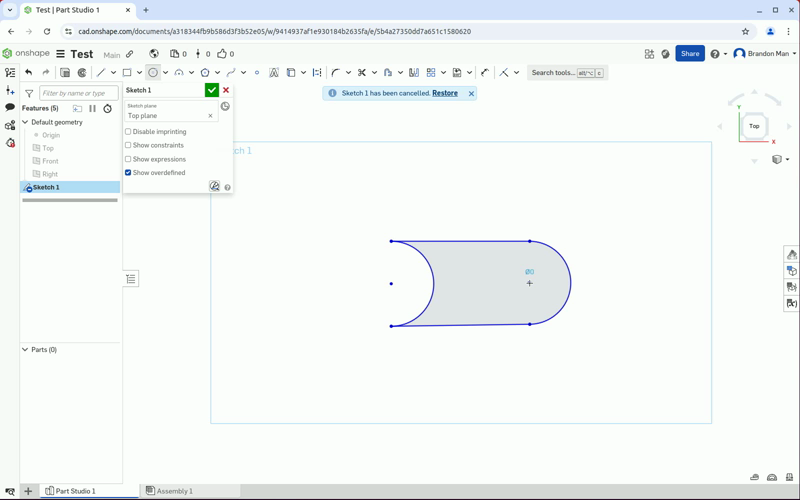
mouse_move(554, 282)
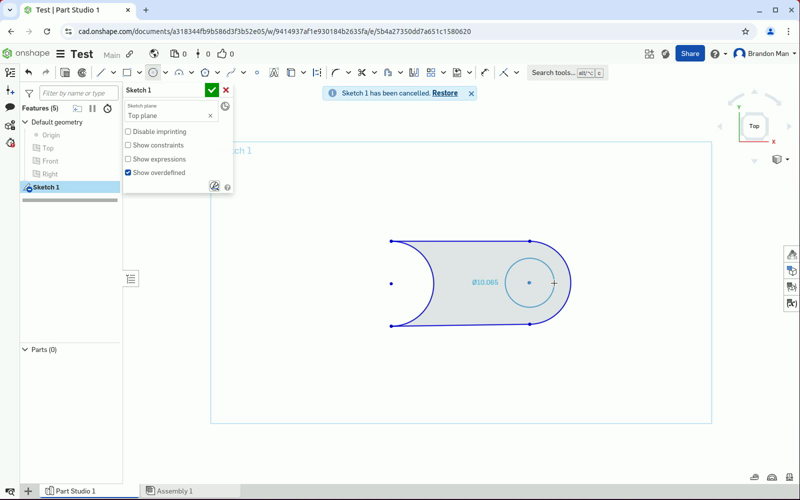
click(554, 282)
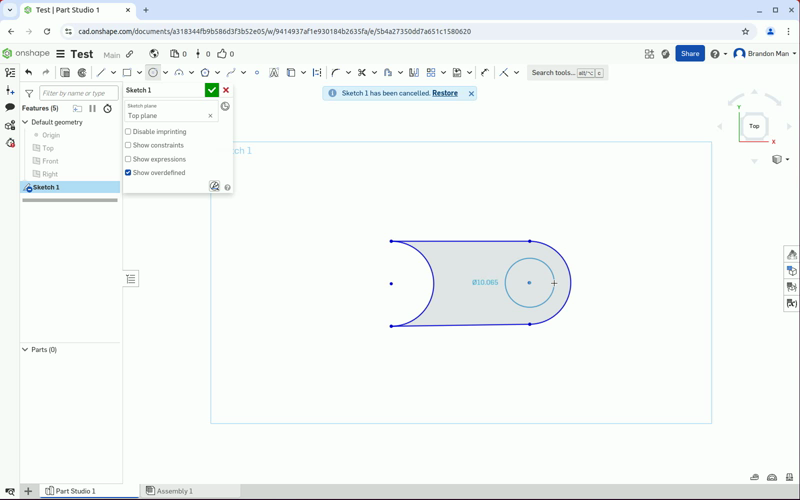
key(esc)
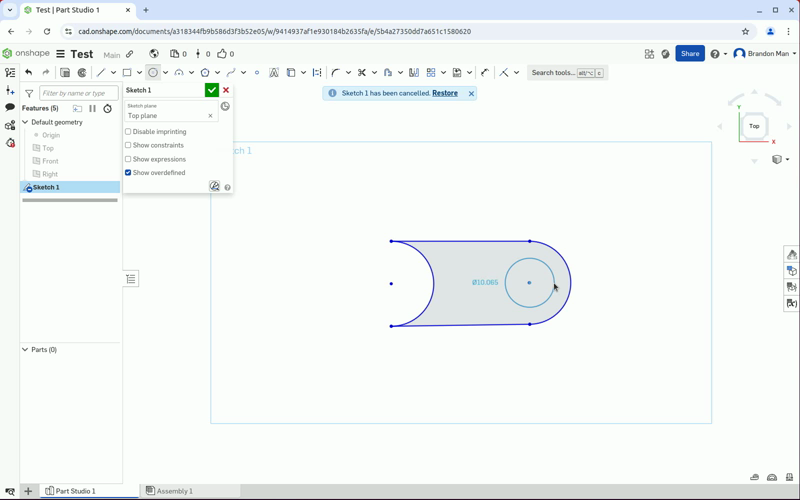
mouse_move(471, 291)
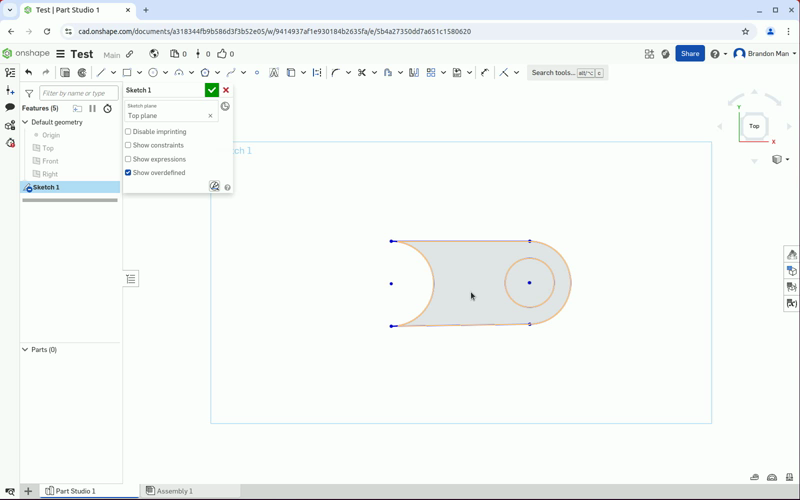
click(471, 291)
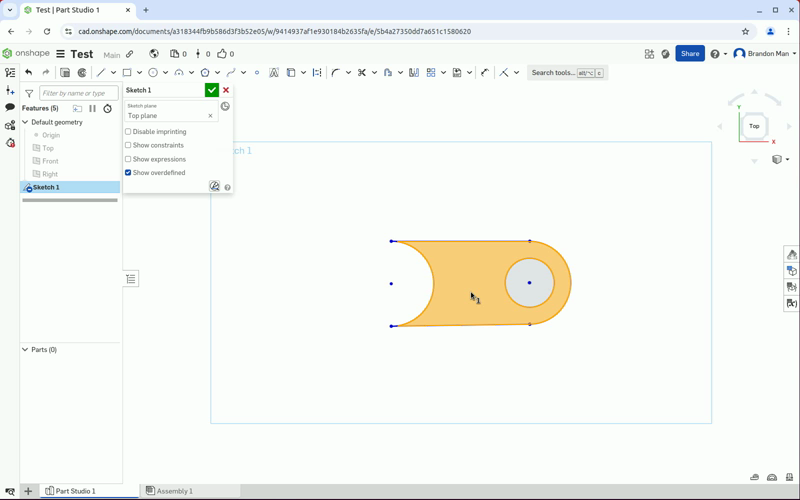
mouse_move(73, 352)
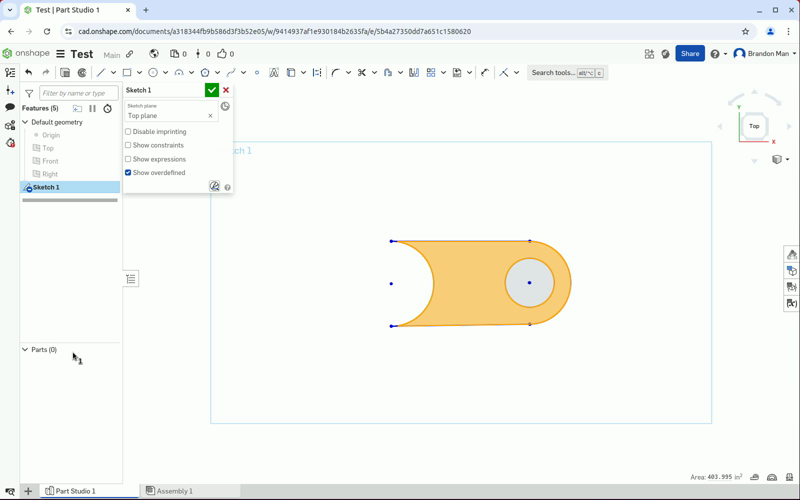
key(shift+y)
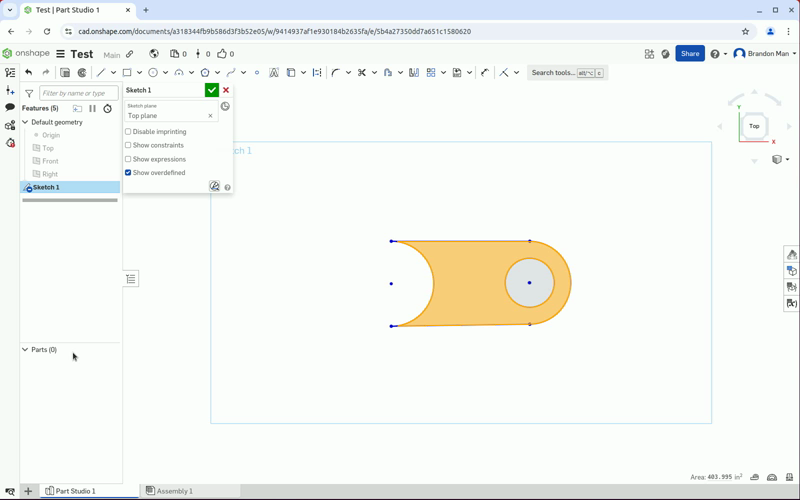
key(shift+e)
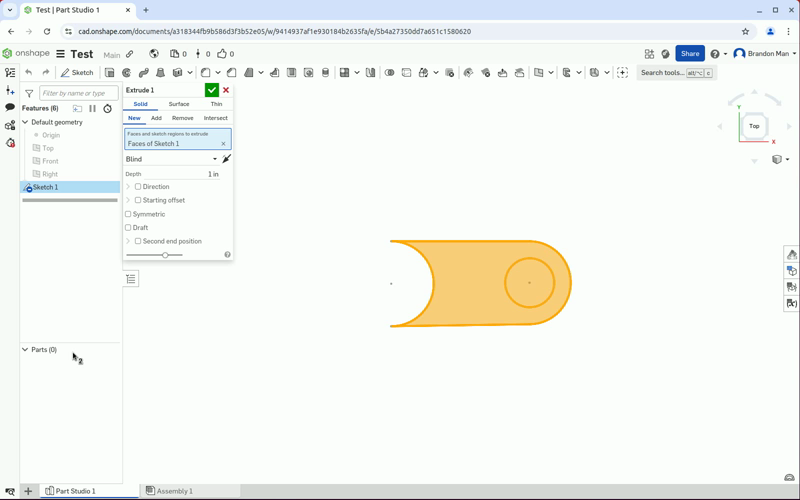
mouse_move(143, 106)
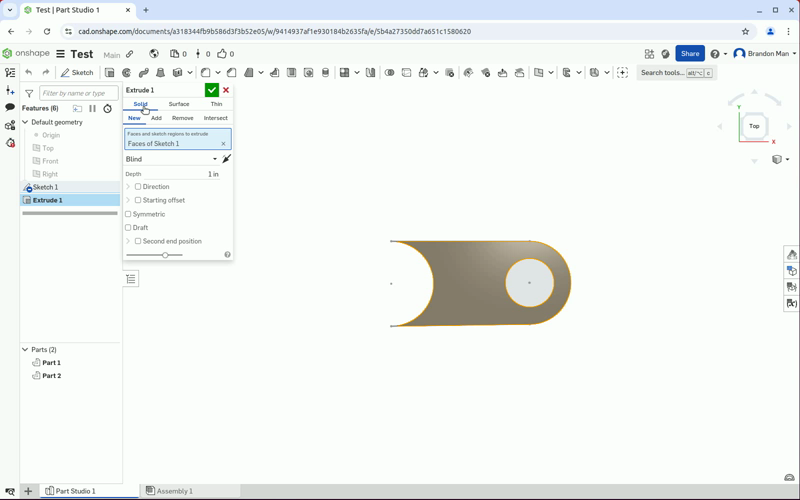
click(143, 106)
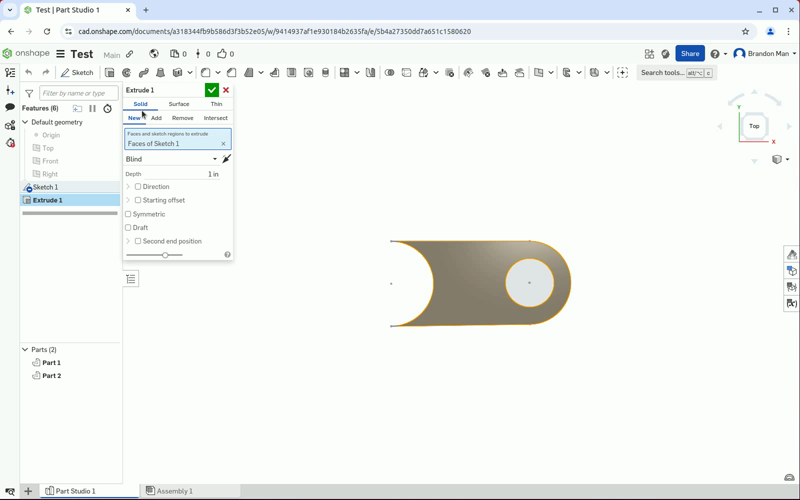
mouse_move(137, 120)
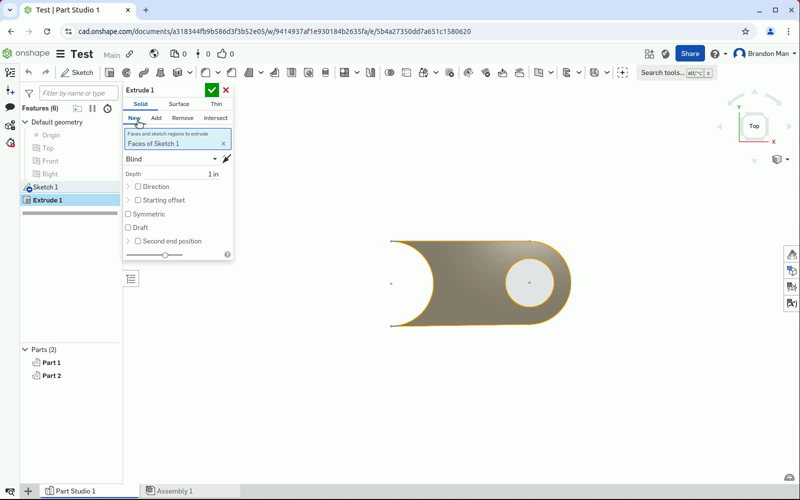
click(137, 120)
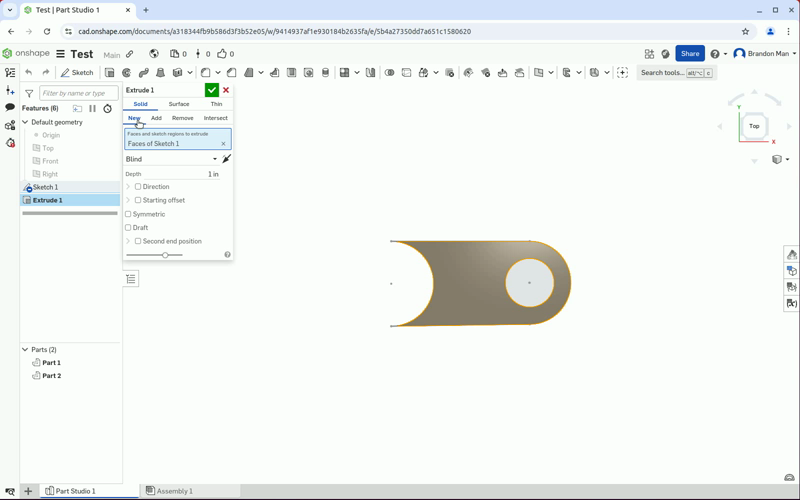
key(tab, 4)
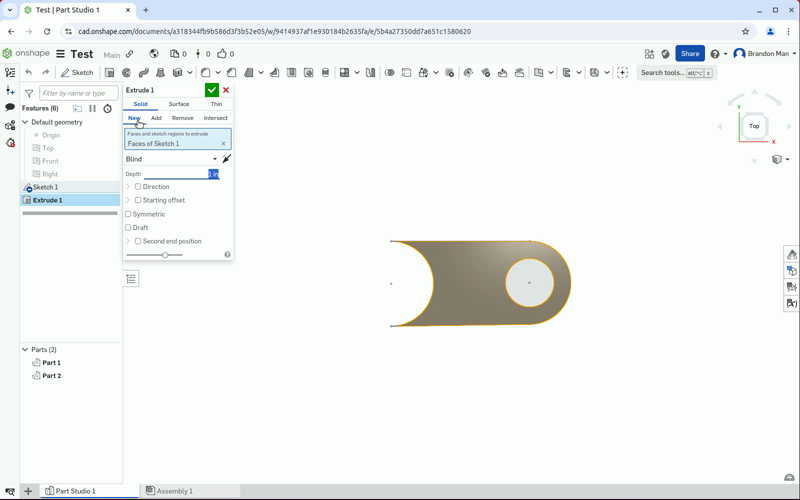
text(7.703)
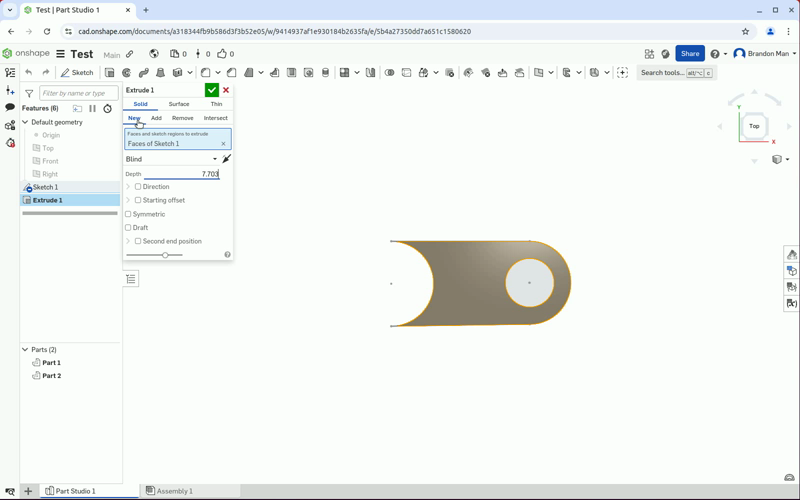
key(enter)
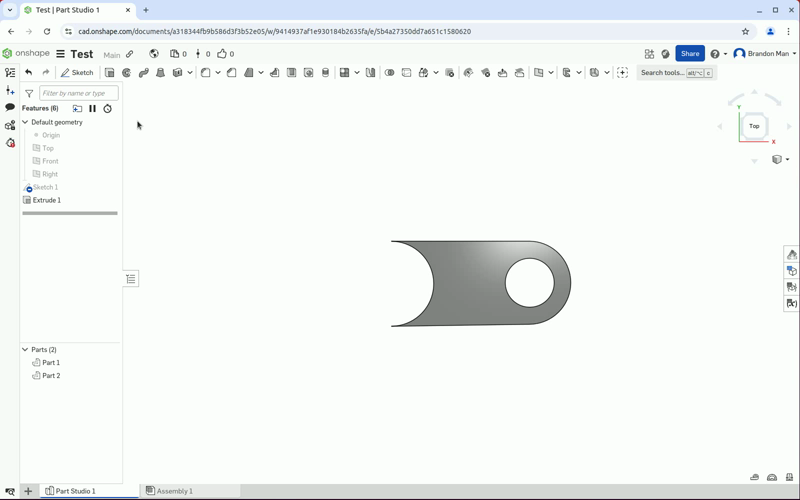
key(shift+h)
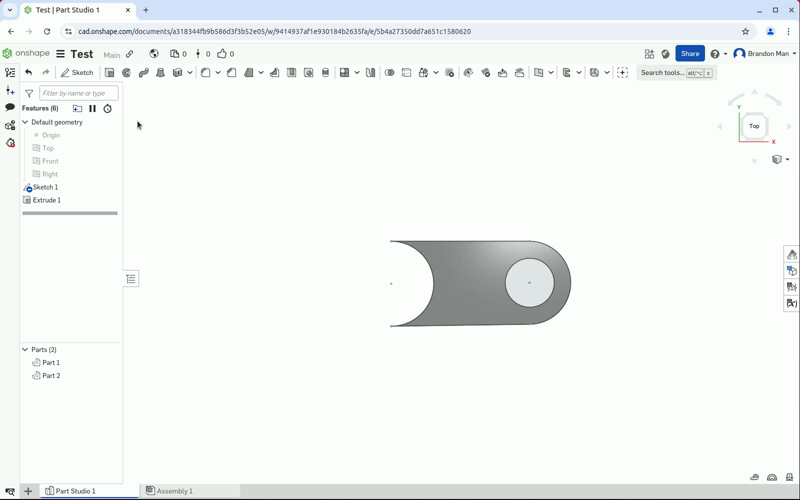
key(shift+h)
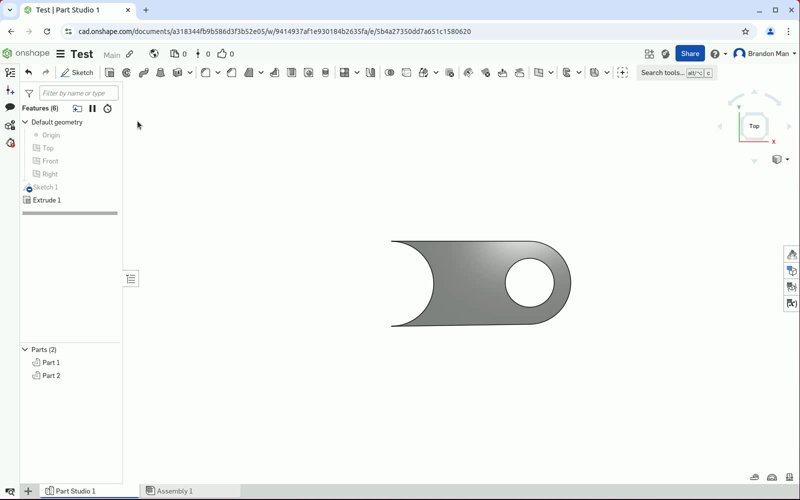
mouse_move(73, 189)
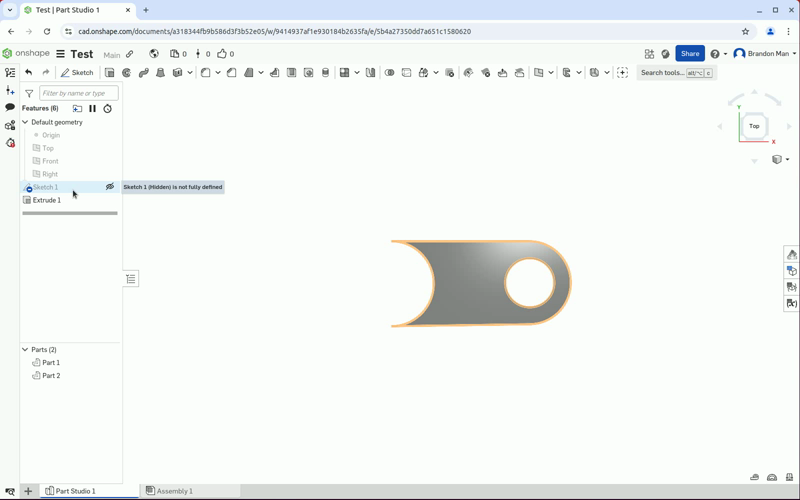
click(73, 189)
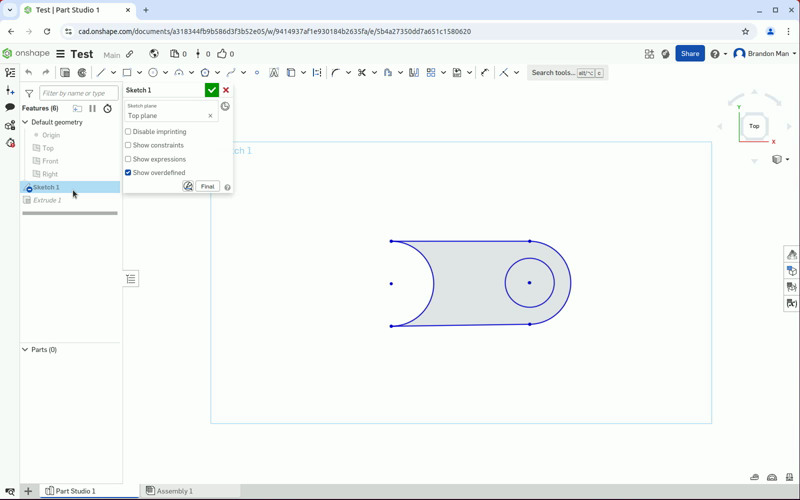
mouse_move(229, 92)
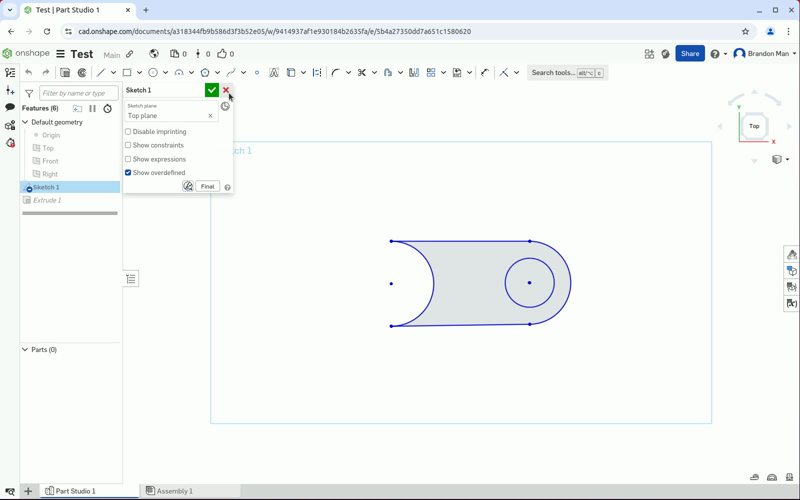
click(229, 92)
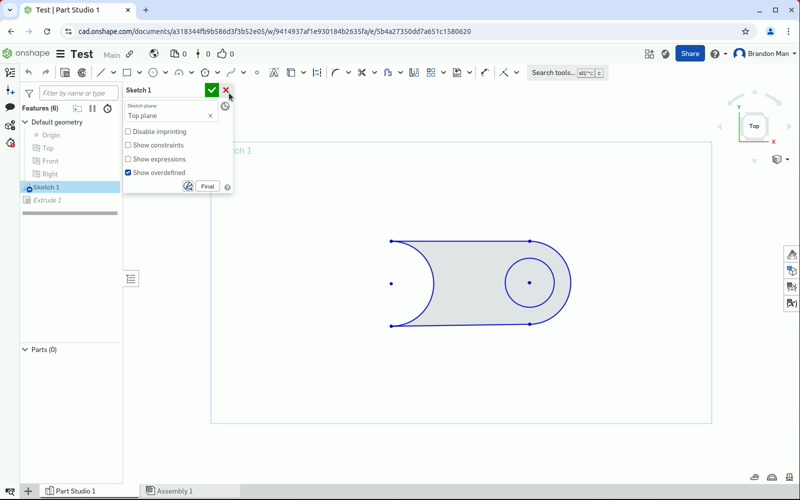
key(shift+s)
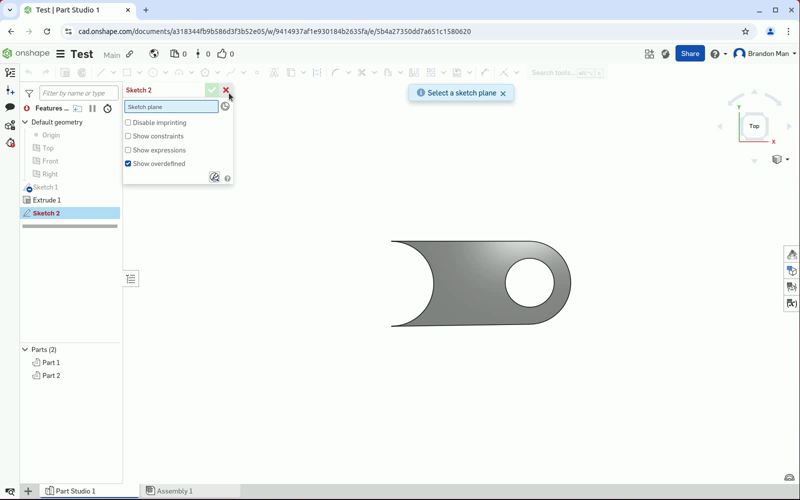
mouse_move(73, 150)
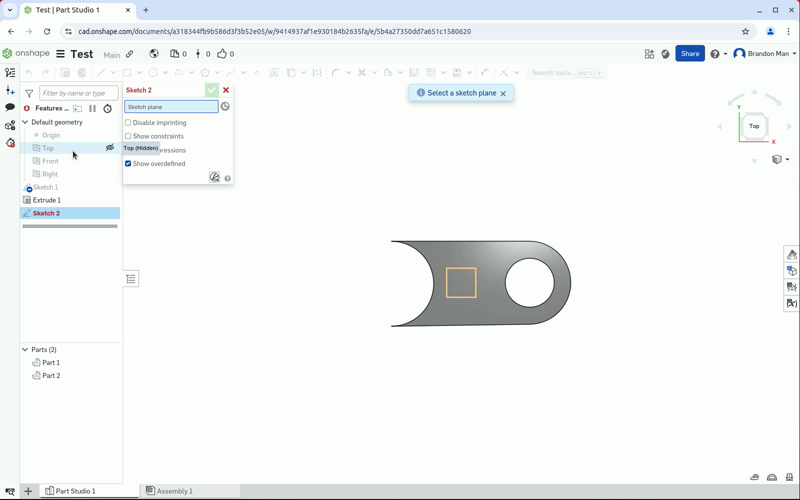
click(73, 150)
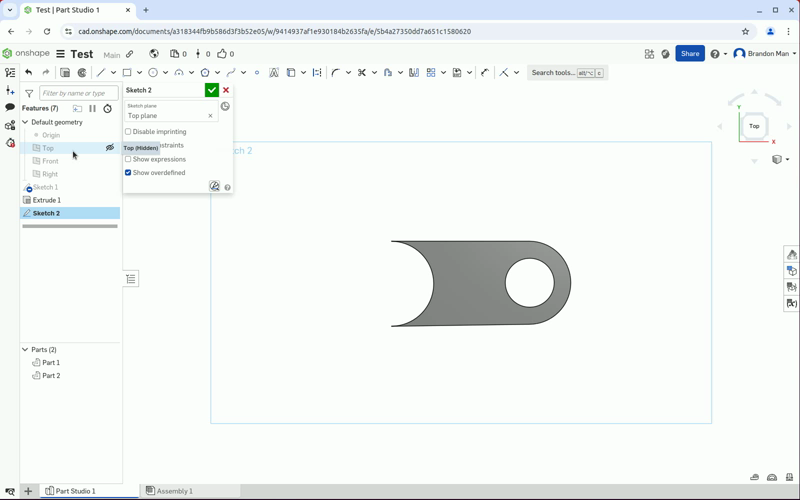
mouse_move(73, 352)
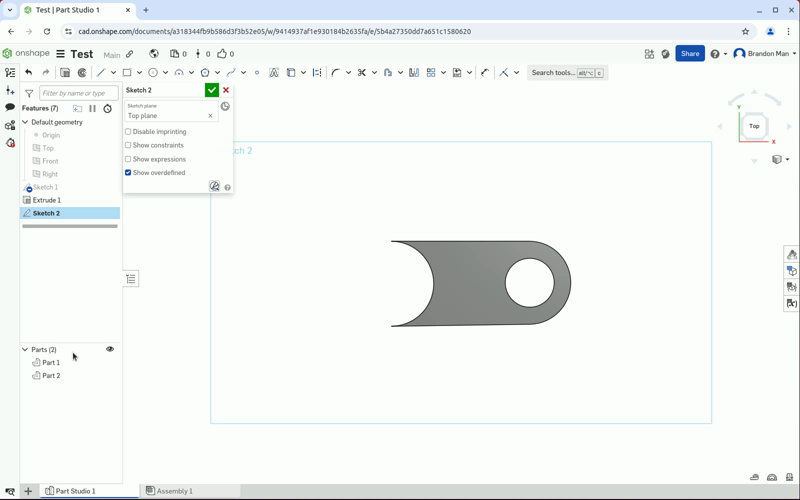
key(y)
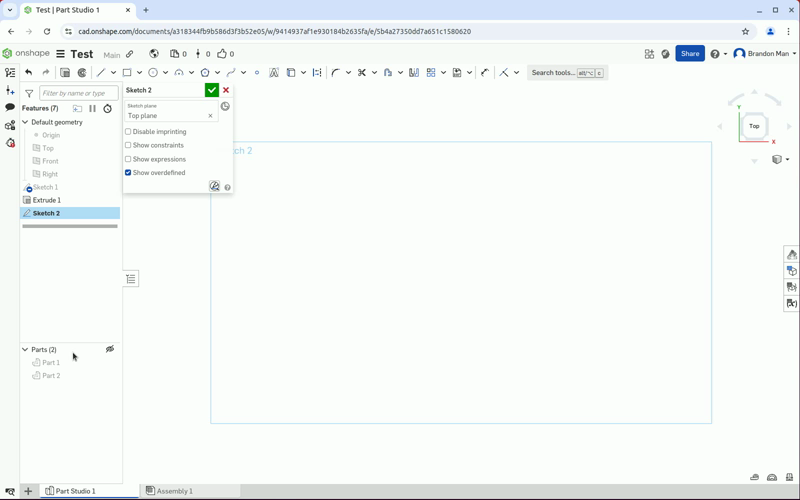
key(c)
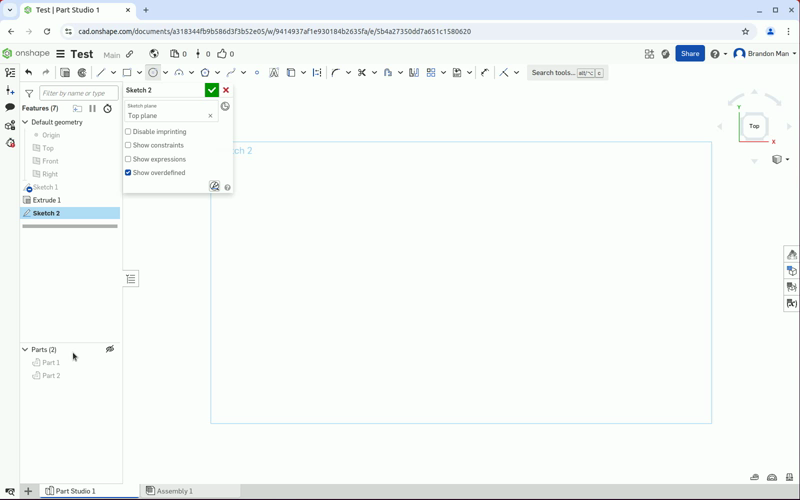
key_down(shift)
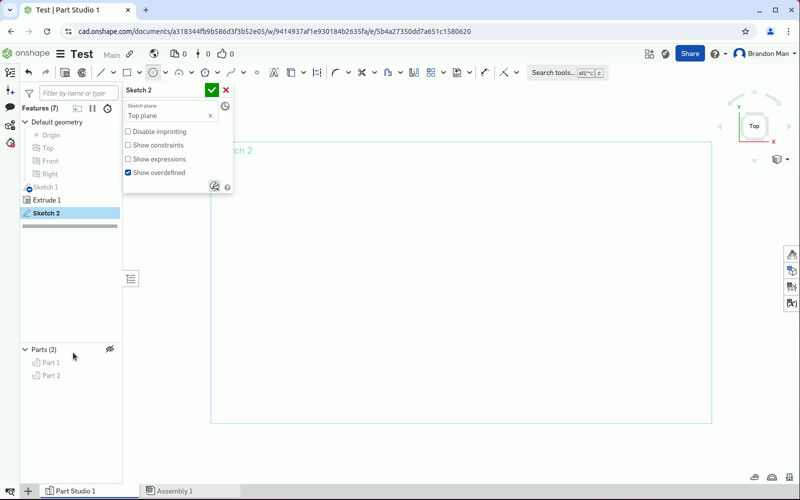
mouse_move(392, 282)
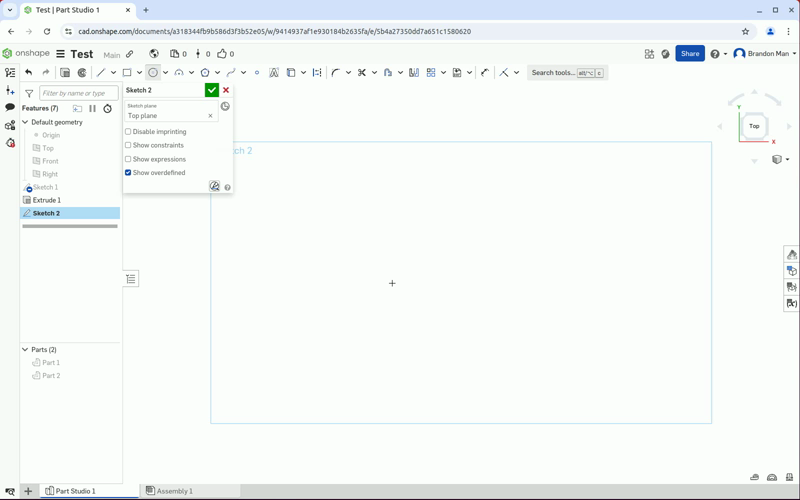
click(392, 282)
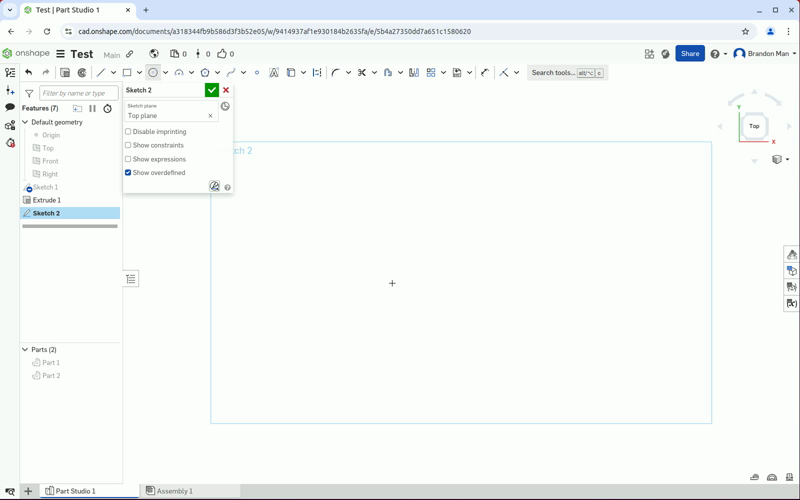
key_up(shift)
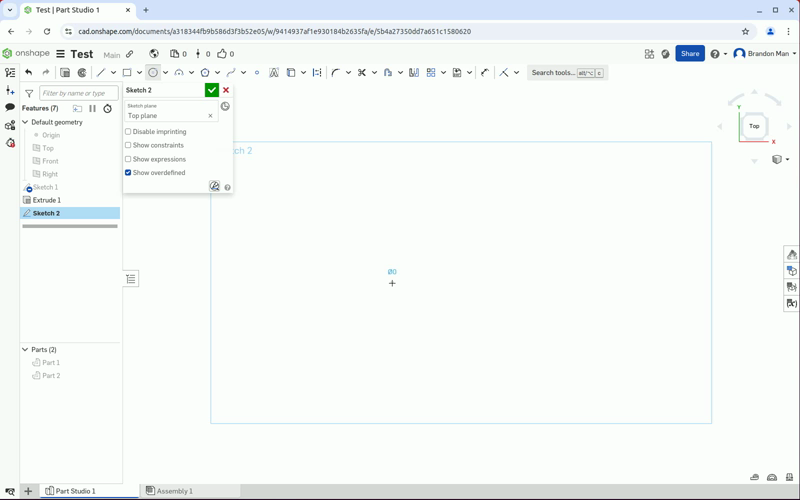
mouse_move(435, 282)
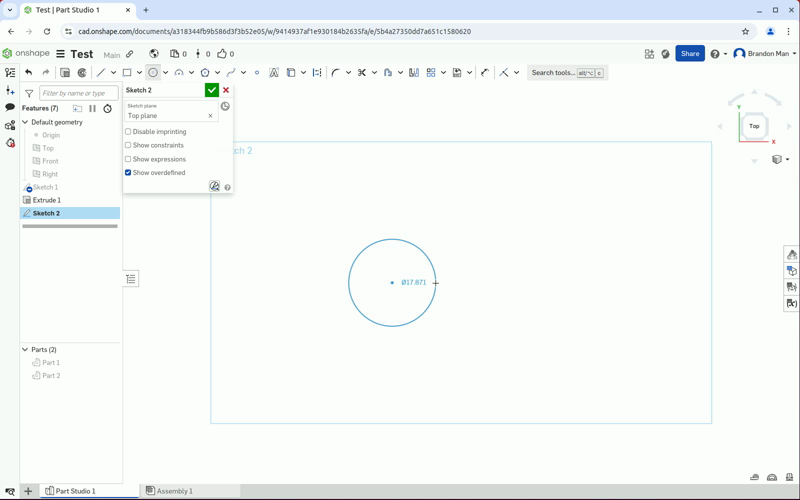
click(435, 282)
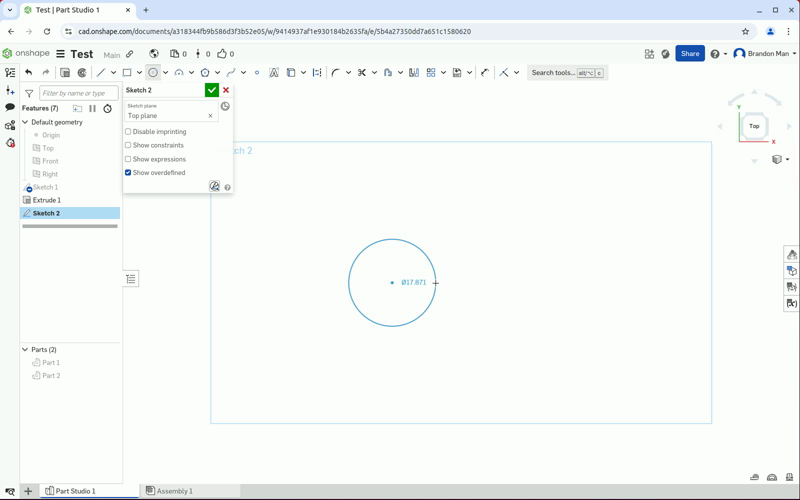
key(esc)
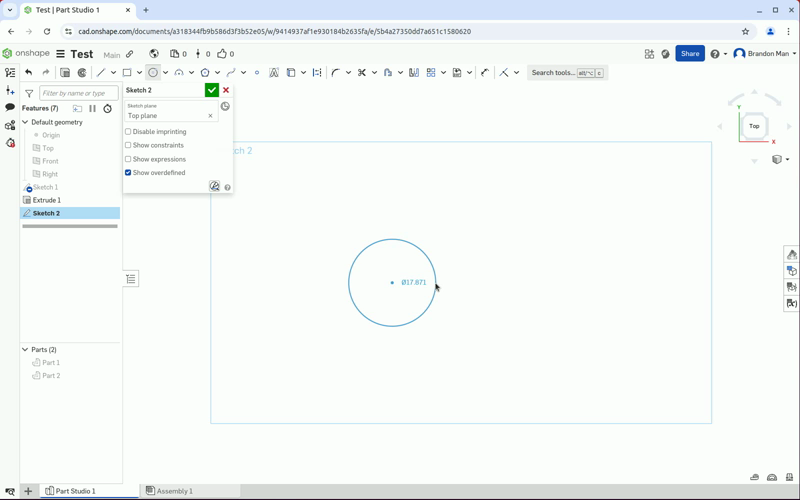
key(c)
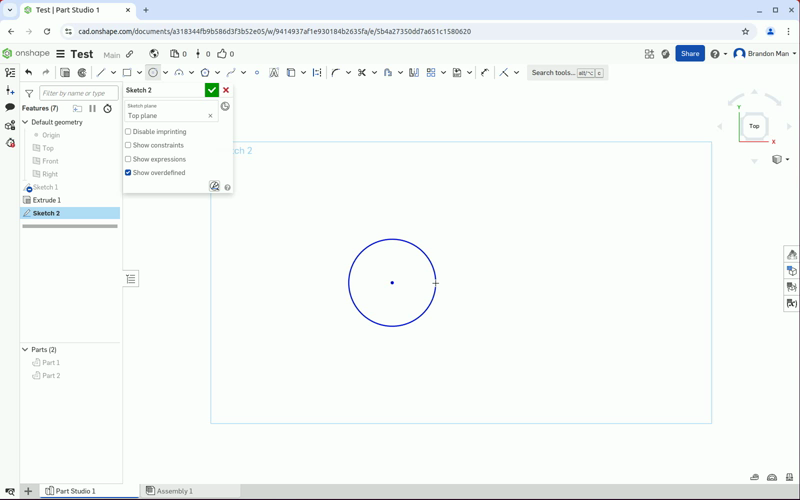
key_down(shift)
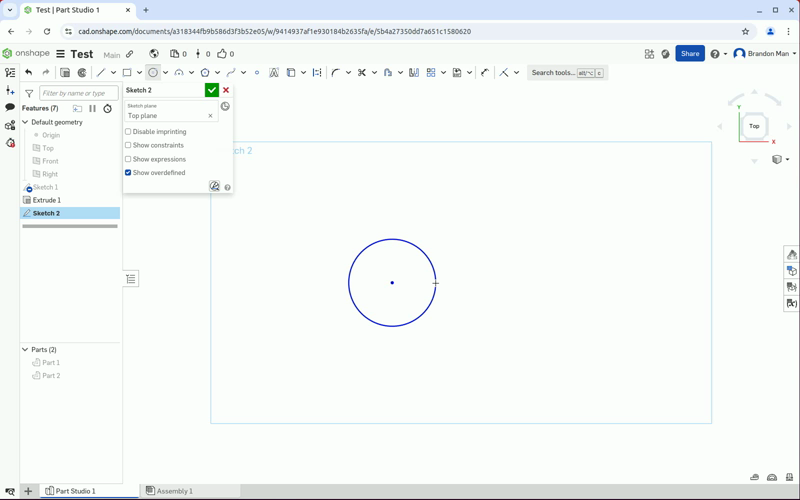
mouse_move(392, 282)
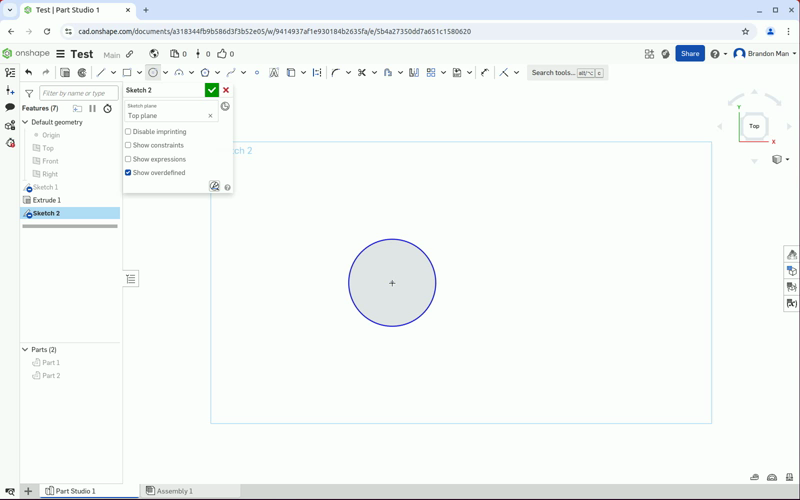
click(392, 282)
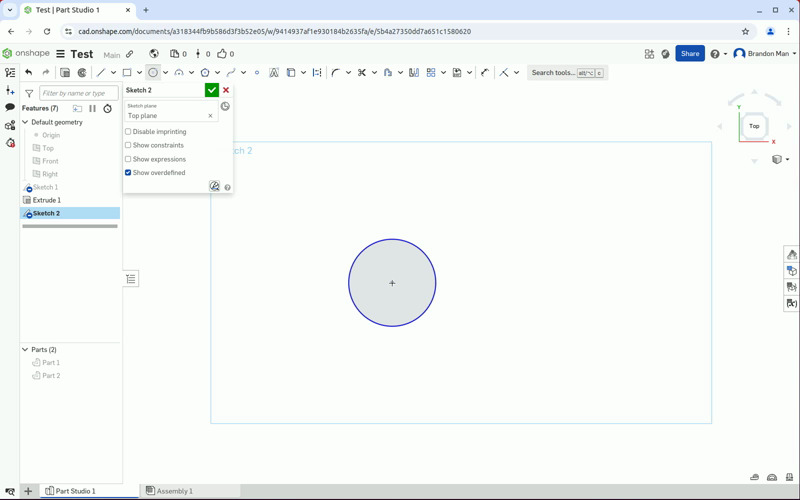
key_up(shift)
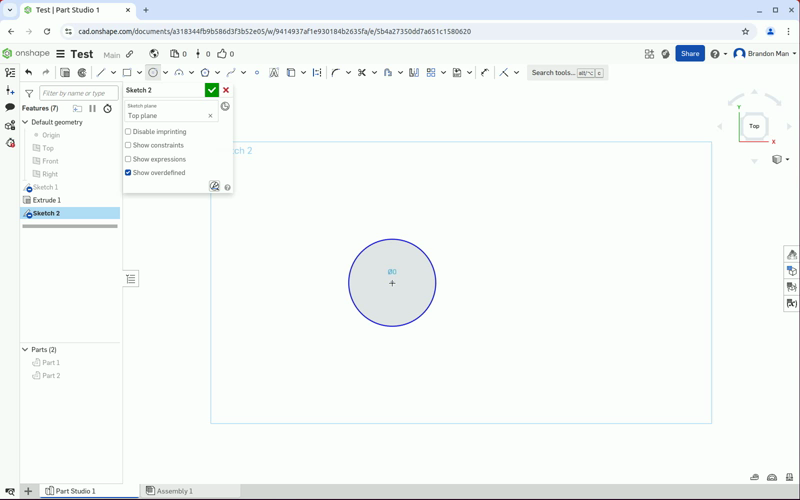
mouse_move(415, 282)
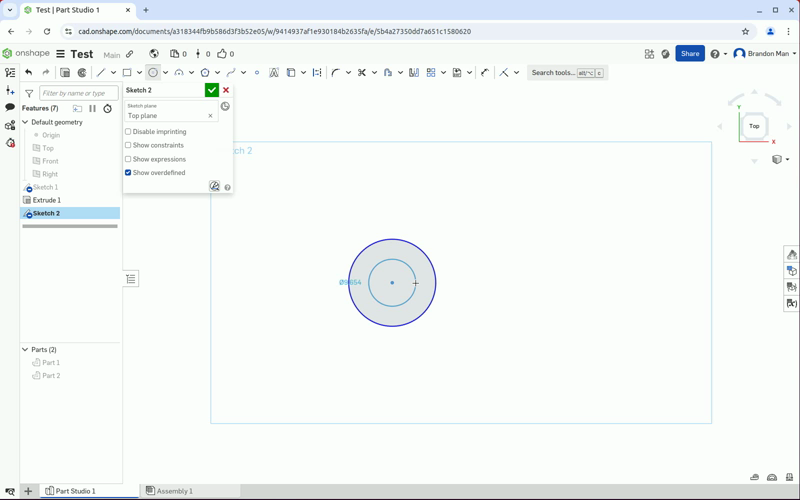
click(415, 282)
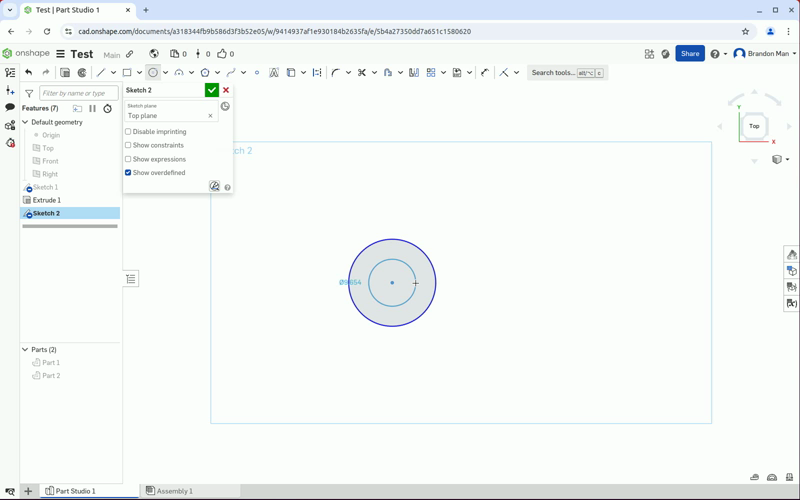
key(esc)
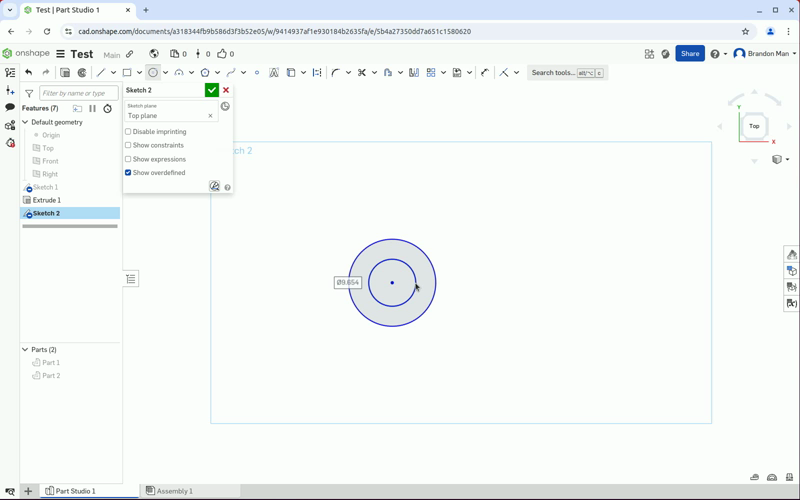
mouse_move(391, 318)
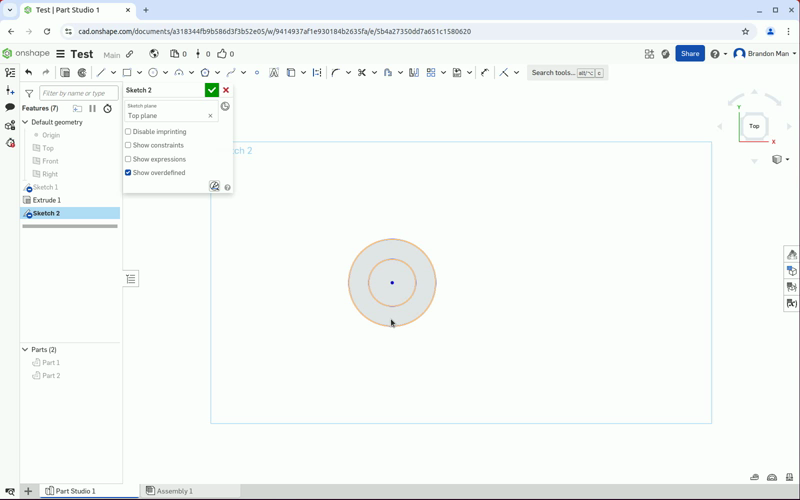
click(391, 318)
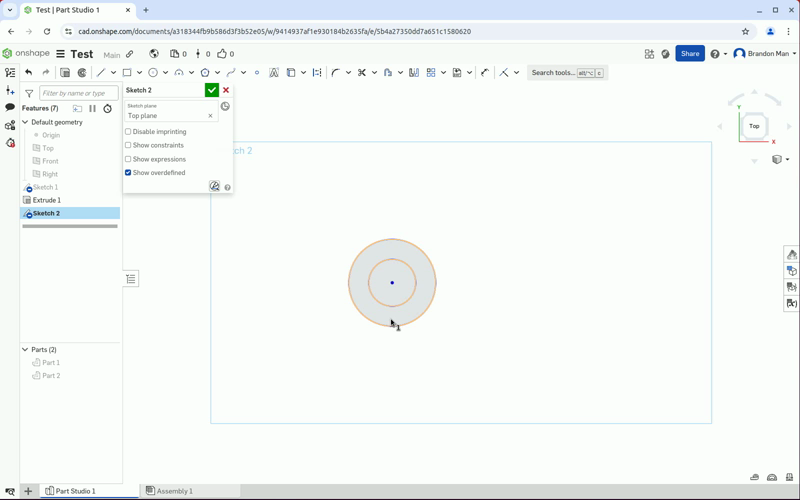
mouse_move(73, 352)
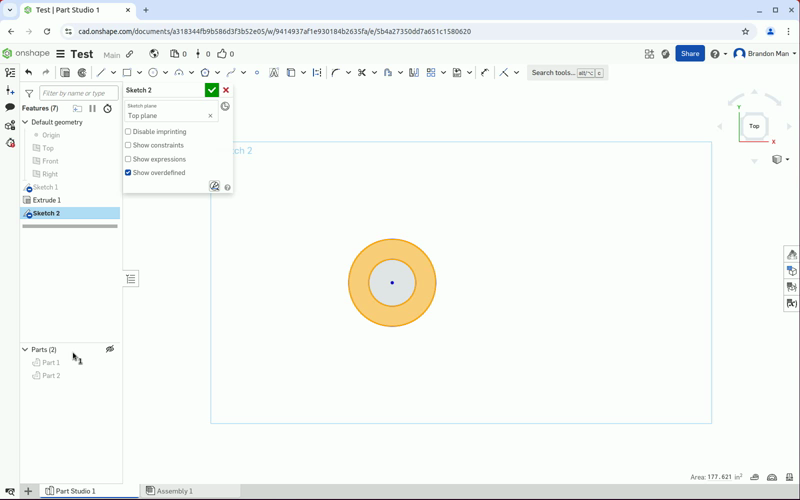
key(shift+y)
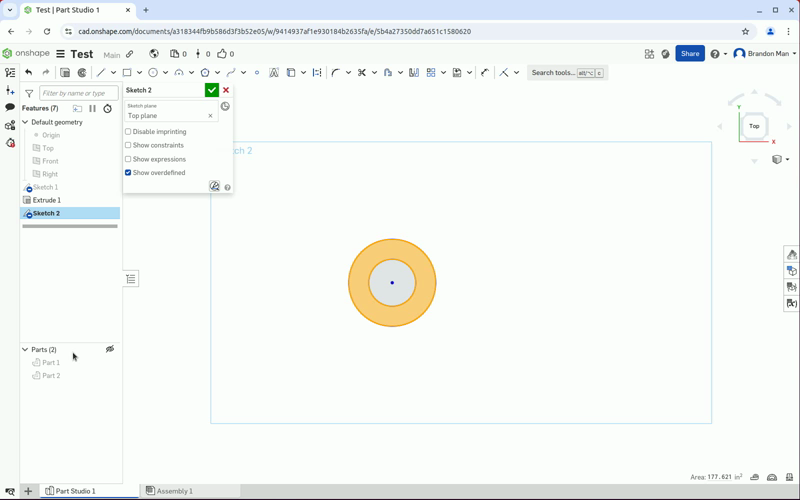
key(shift+e)
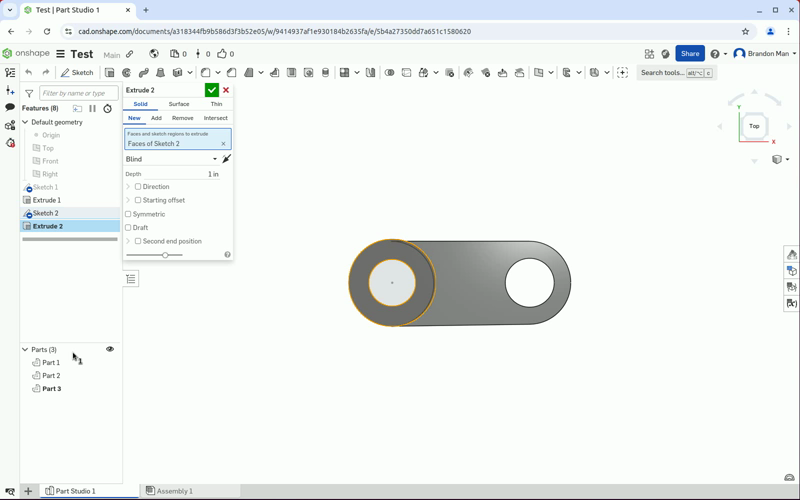
mouse_move(143, 106)
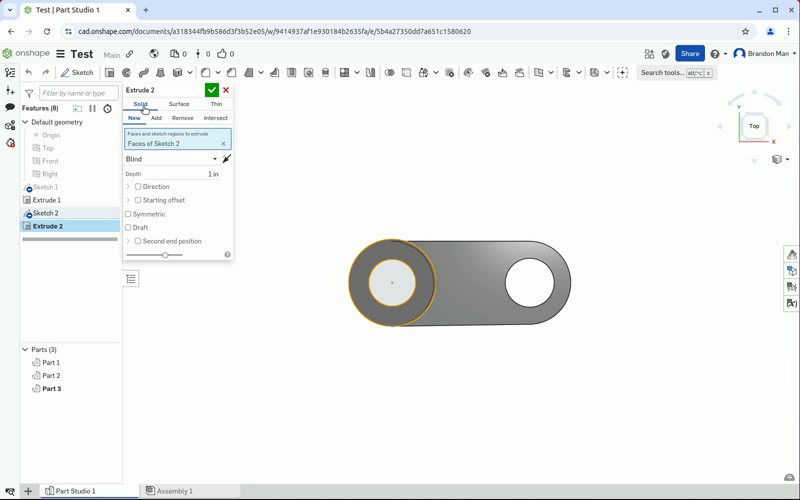
click(143, 106)
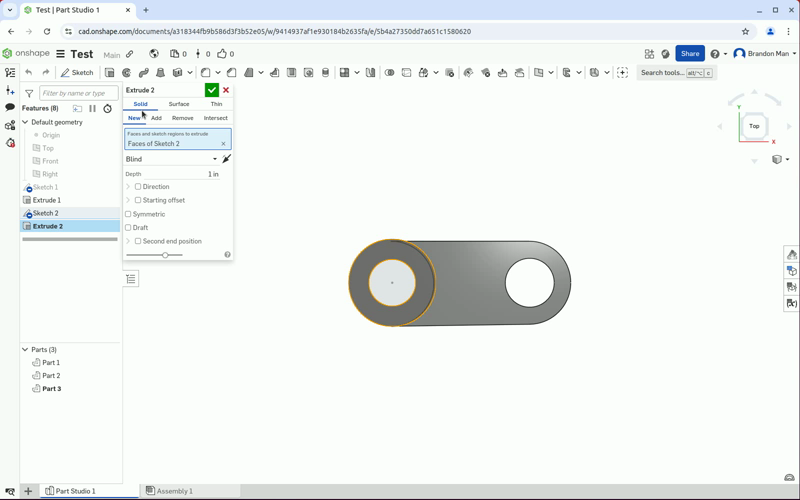
mouse_move(137, 120)
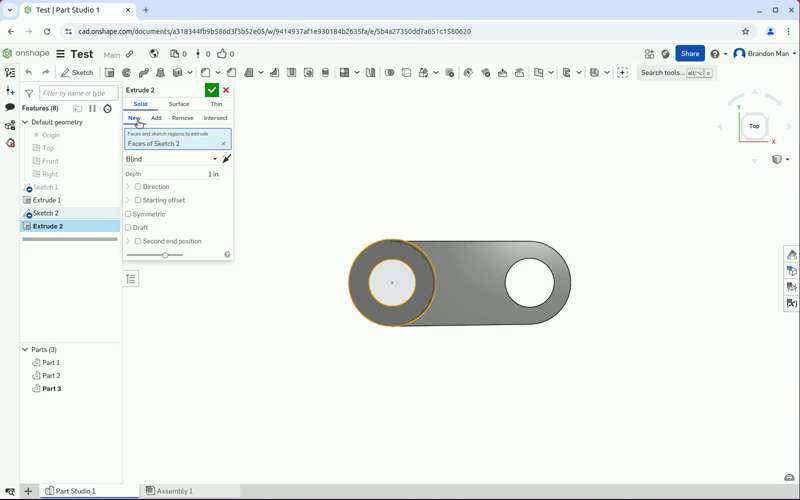
click(137, 120)
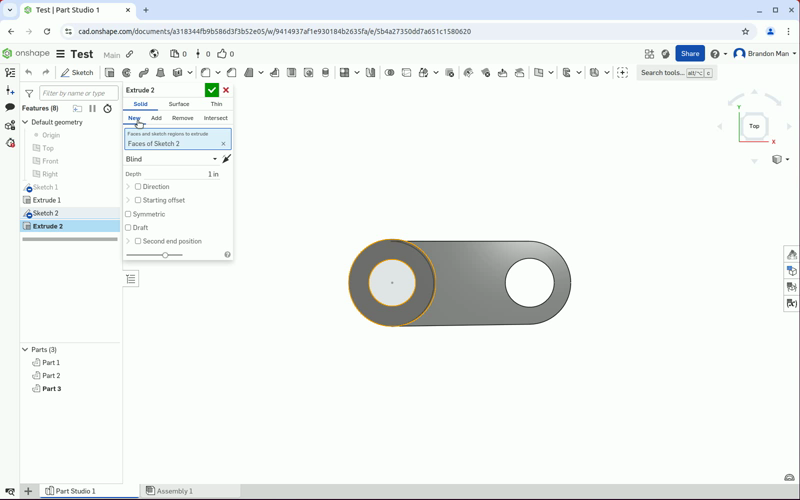
key(tab, 4)
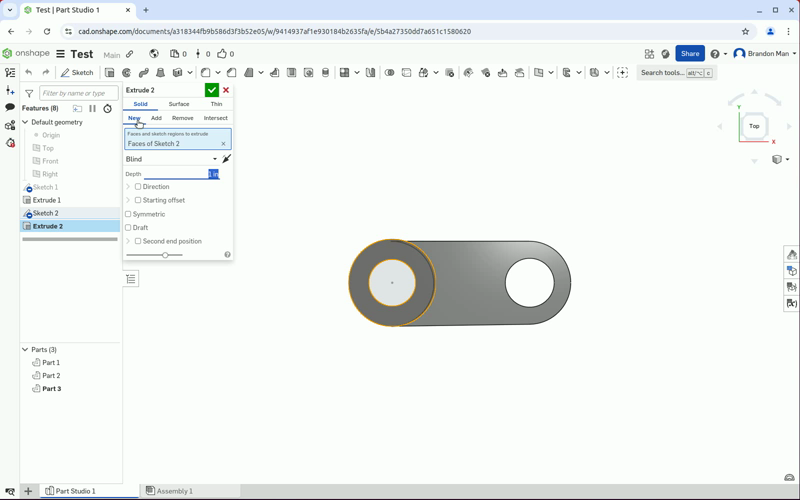
text(15.646)
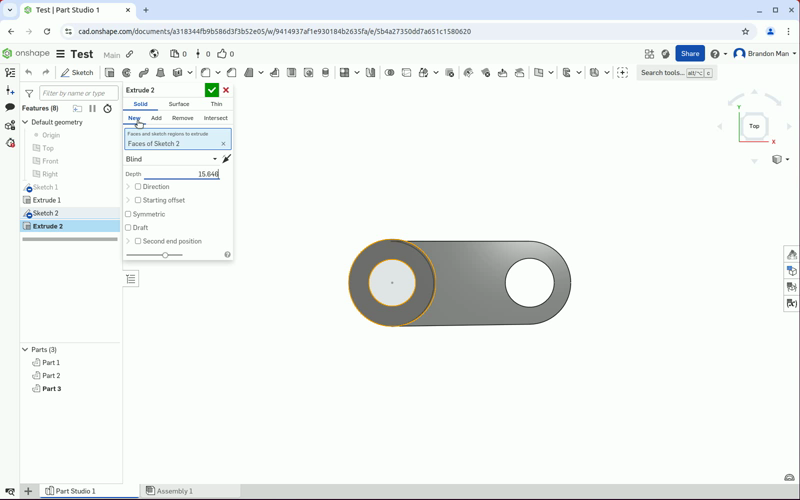
key(enter)
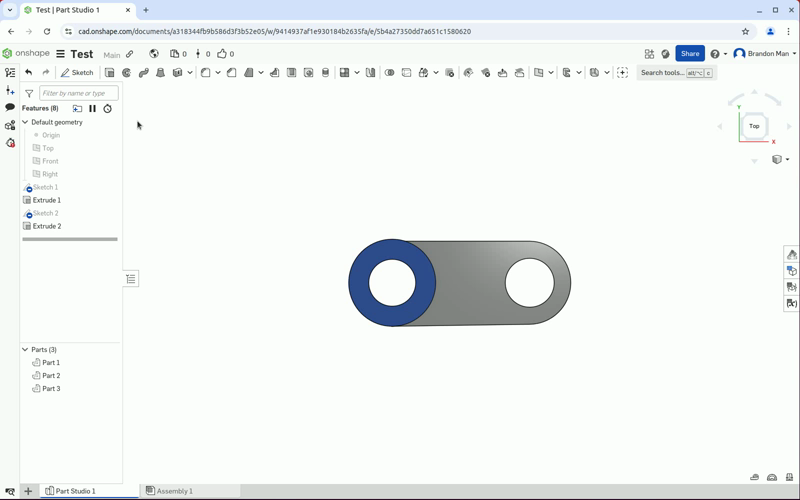
key(shift+h)
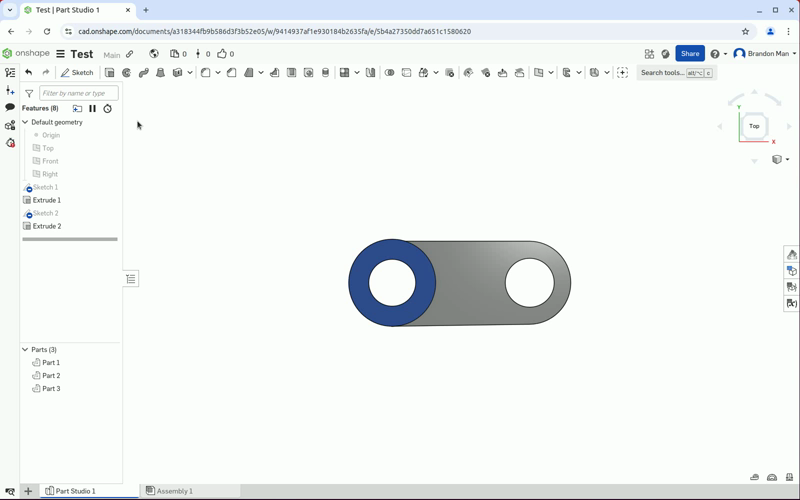
key(shift+h)
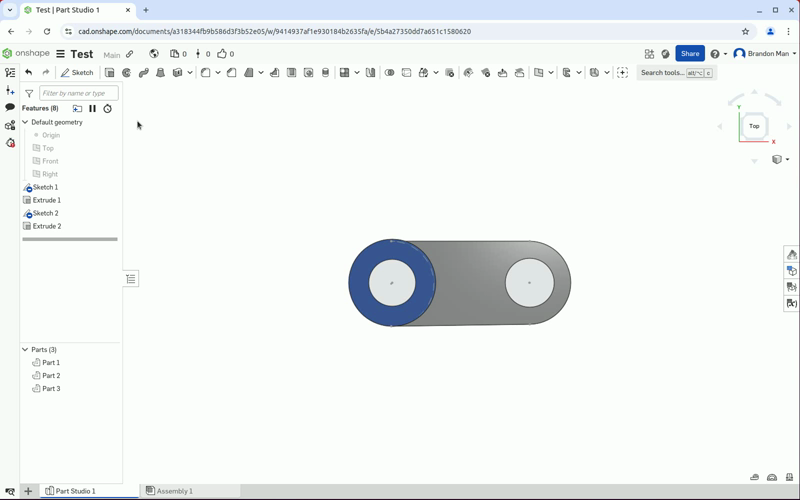
key(shift+7)
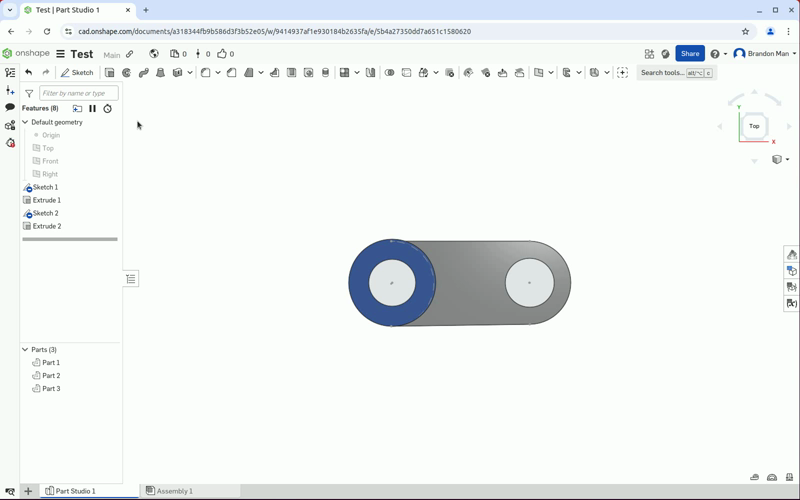
key(up, 3)
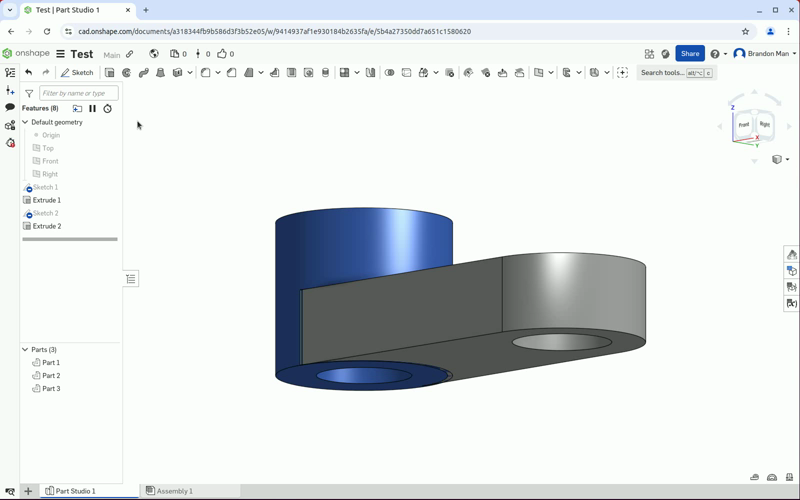
key(left, 3)
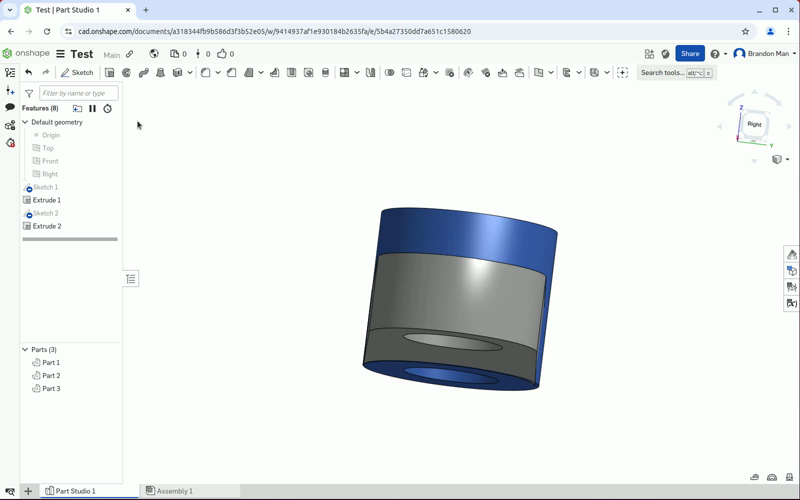
key(right, 3)
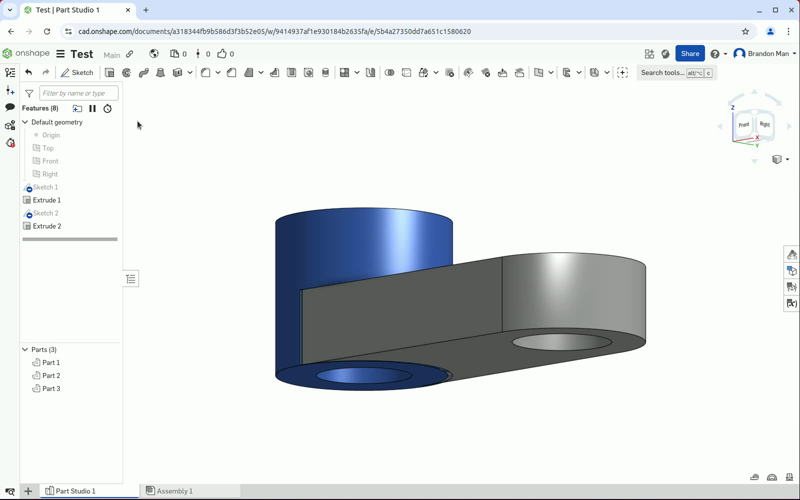
key(down, 3)
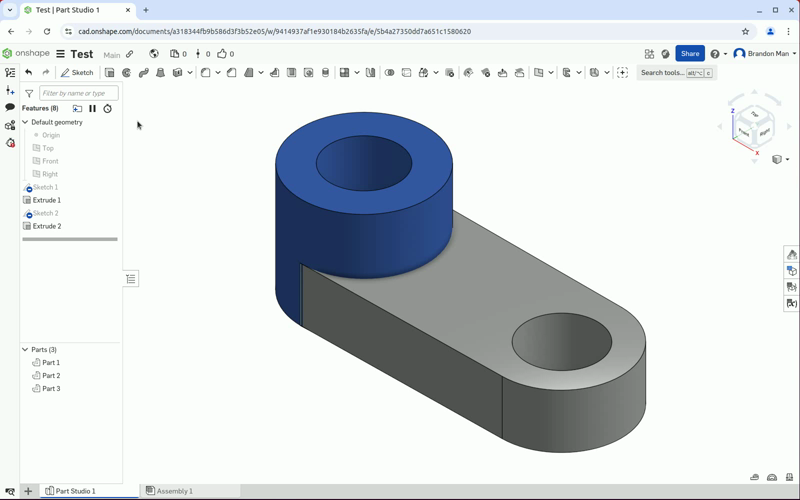
mouse_move(73, 189)
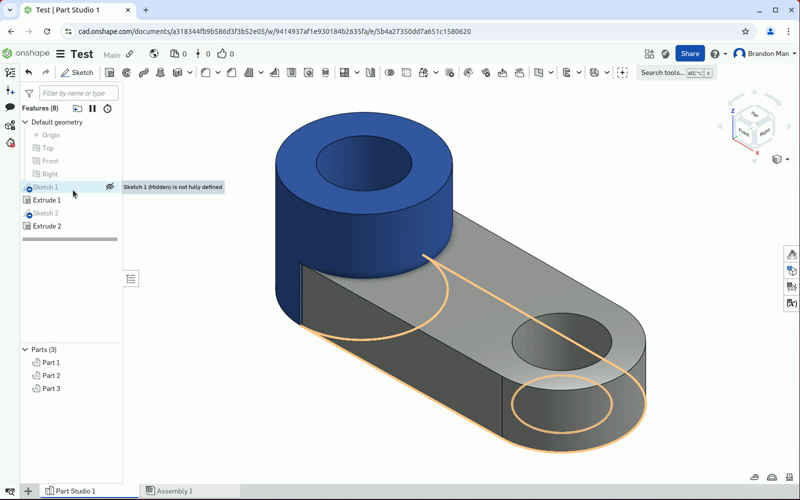
click(73, 189)